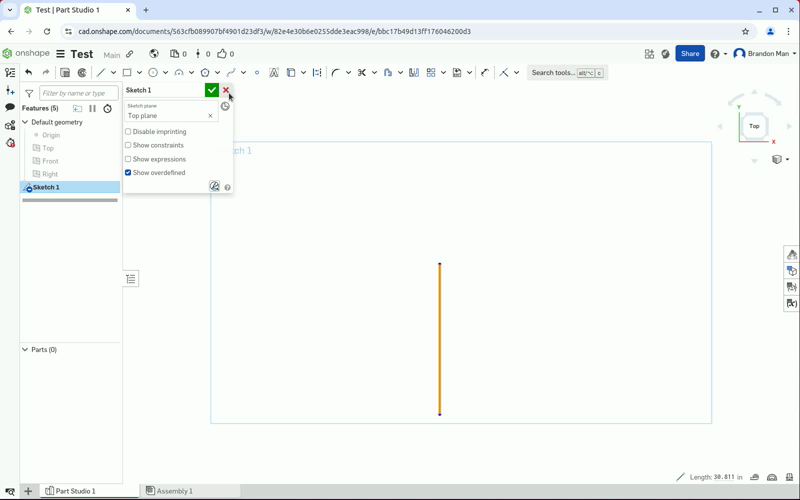
key(shift+h)
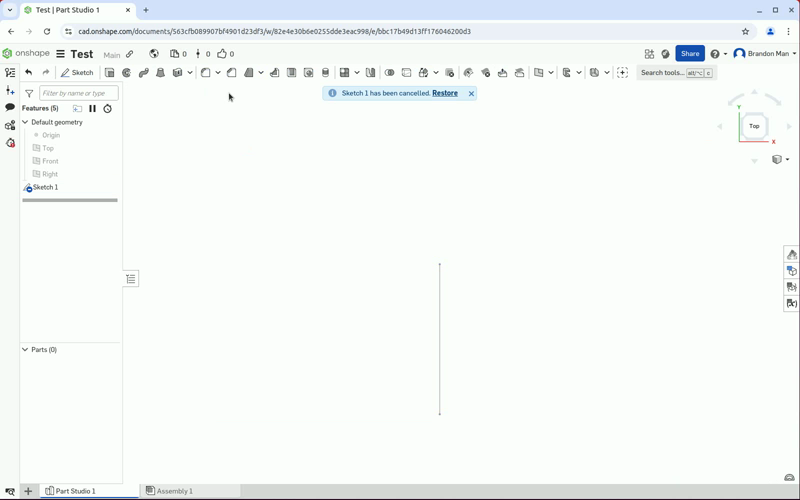
key(shift+s)
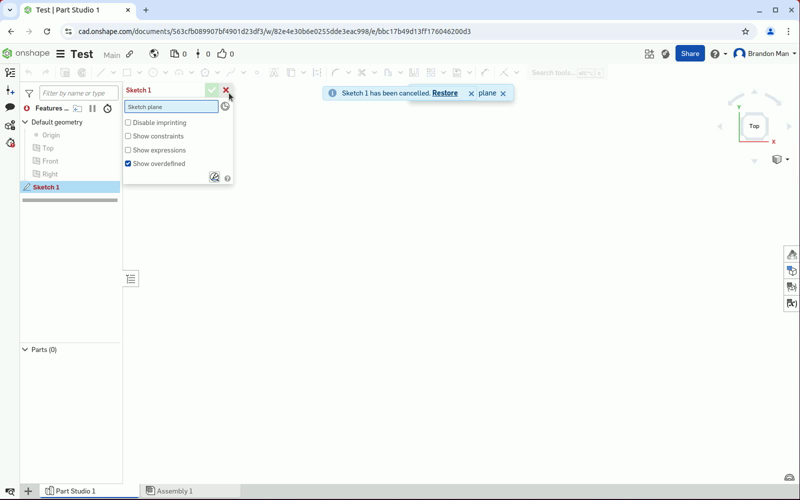
mouse_move(73, 150)
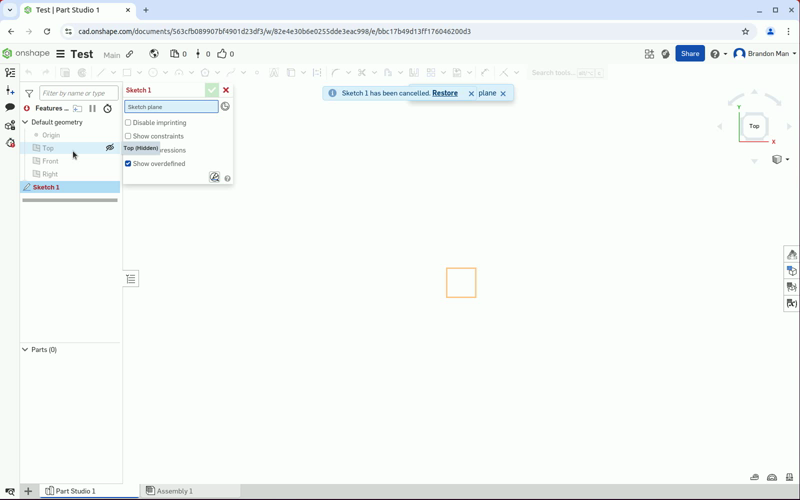
click(73, 150)
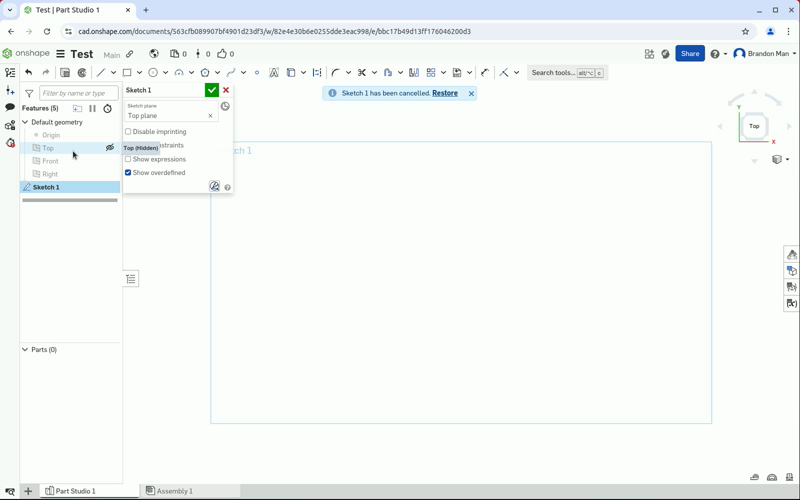
mouse_move(73, 352)
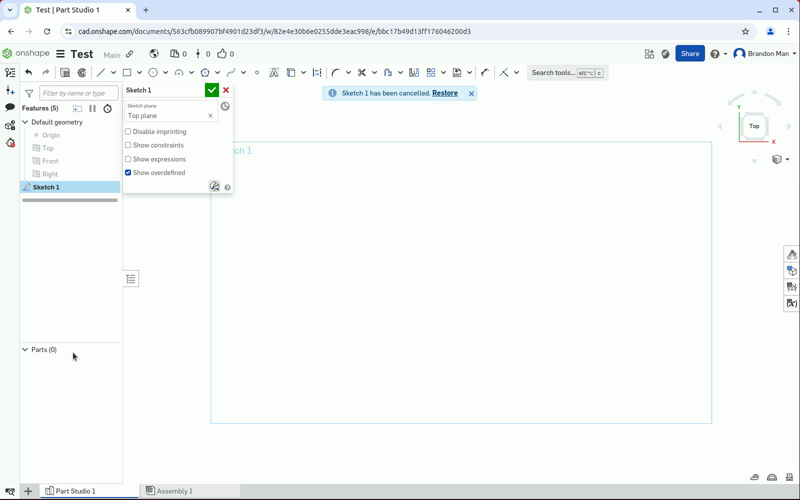
key(y)
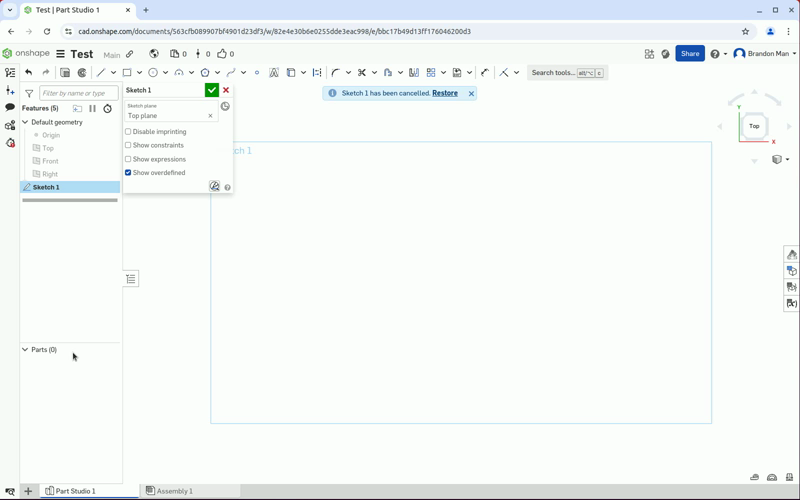
key(c)
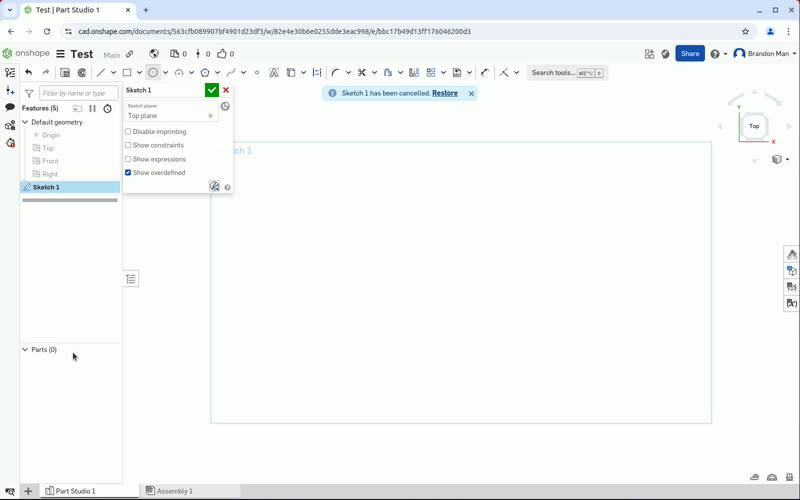
key_down(shift)
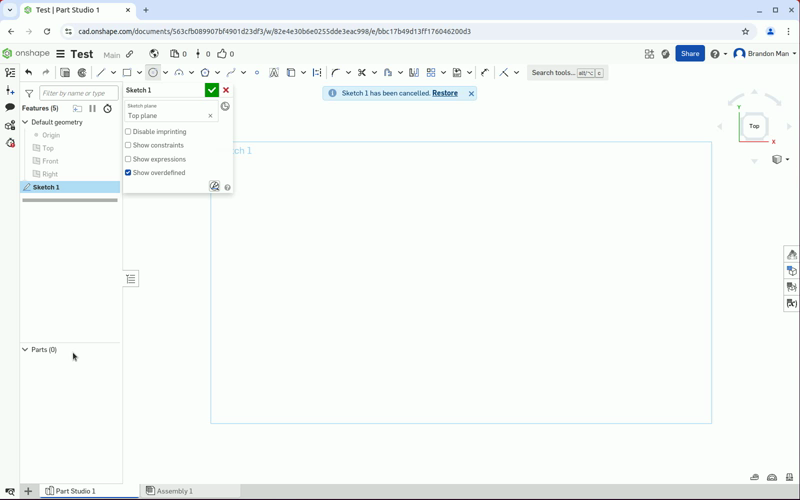
mouse_move(461, 282)
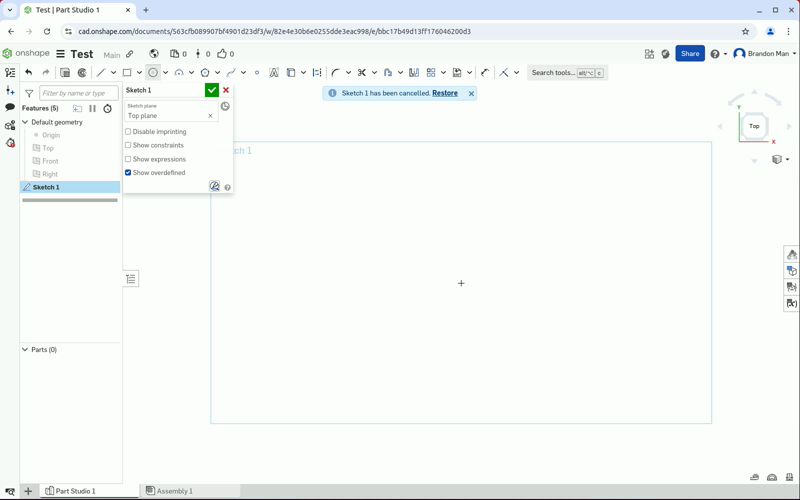
click(461, 282)
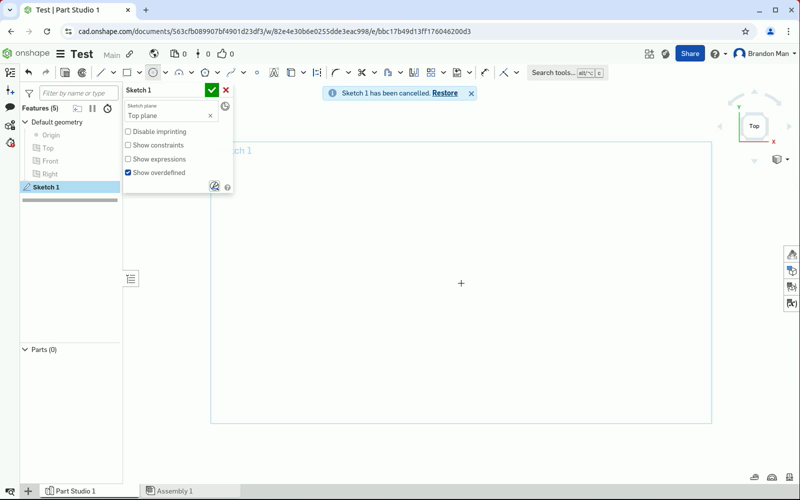
key_up(shift)
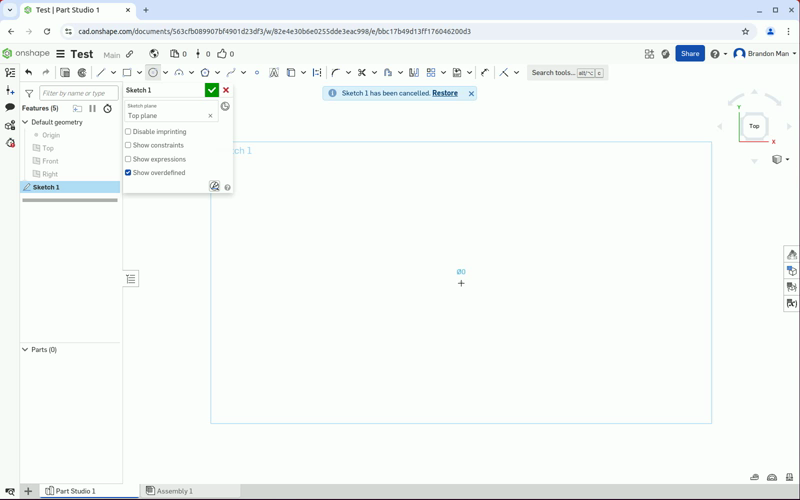
mouse_move(523, 282)
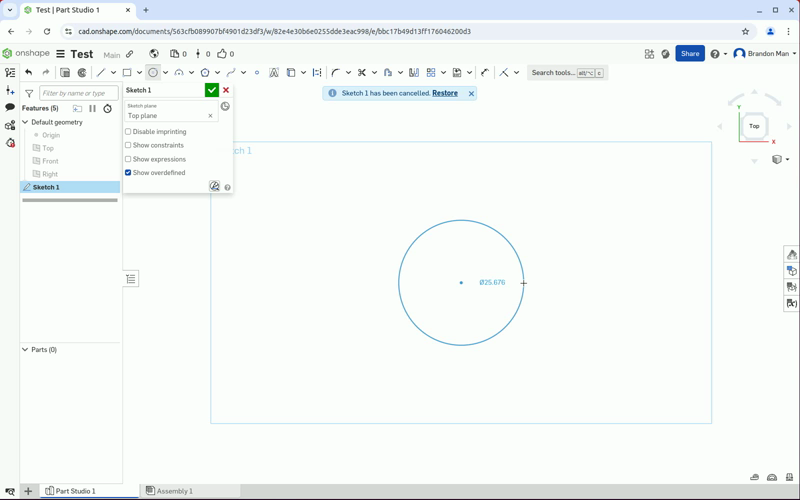
click(523, 282)
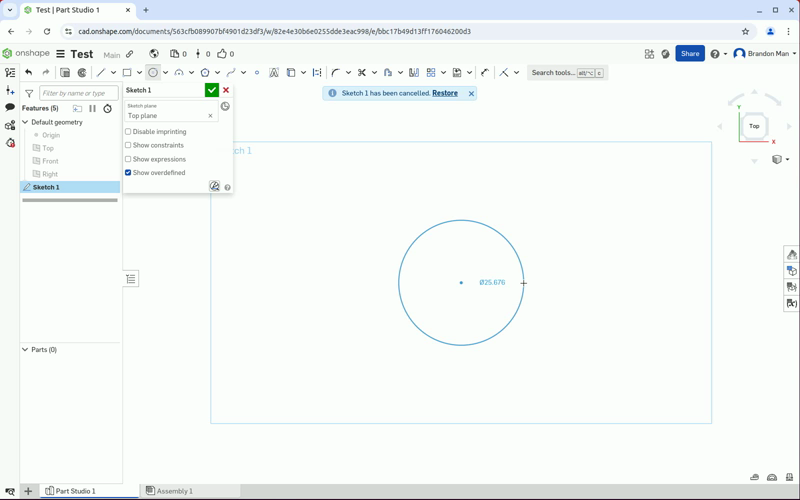
key(esc)
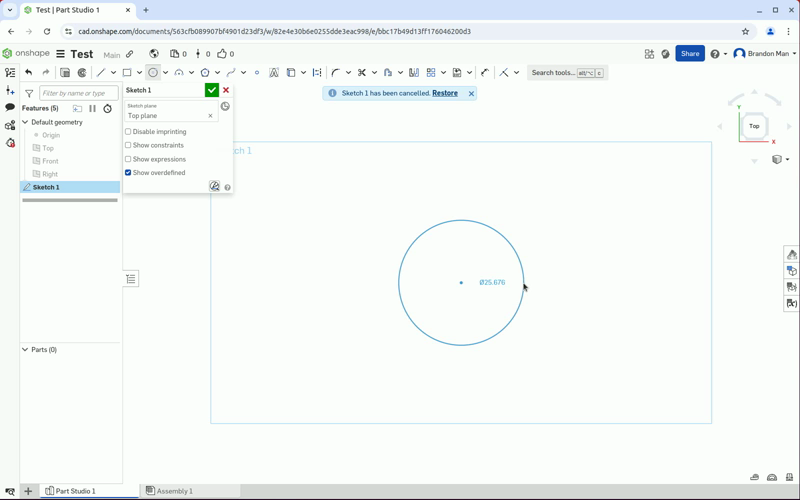
key(c)
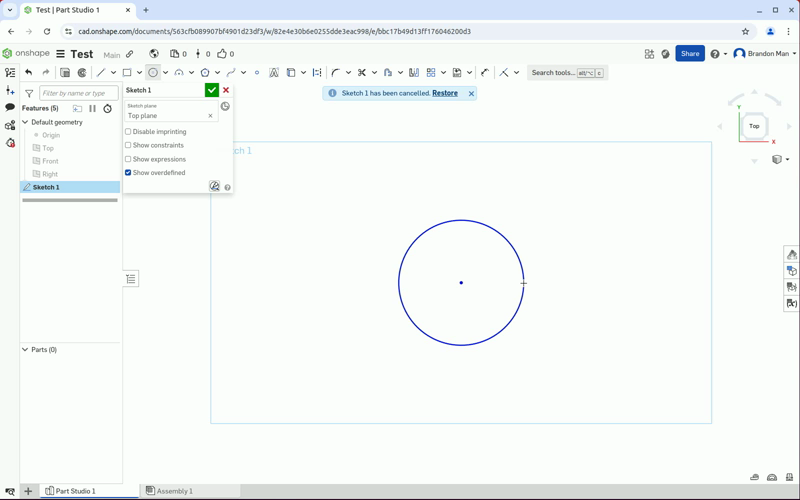
key_down(shift)
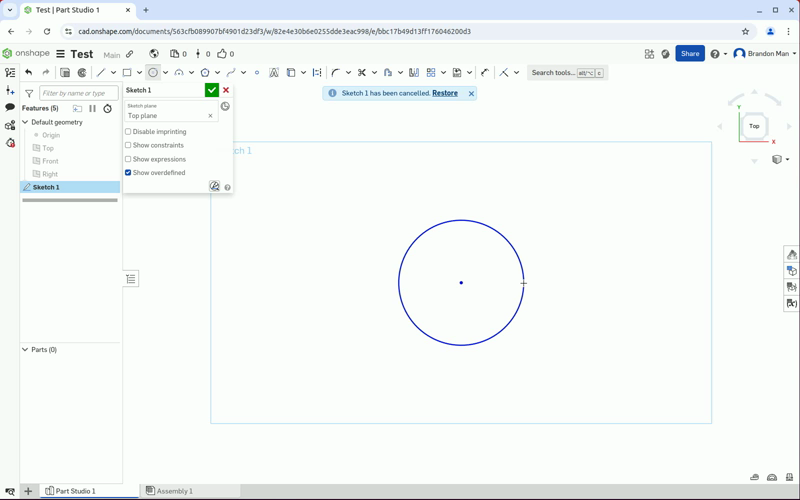
mouse_move(461, 282)
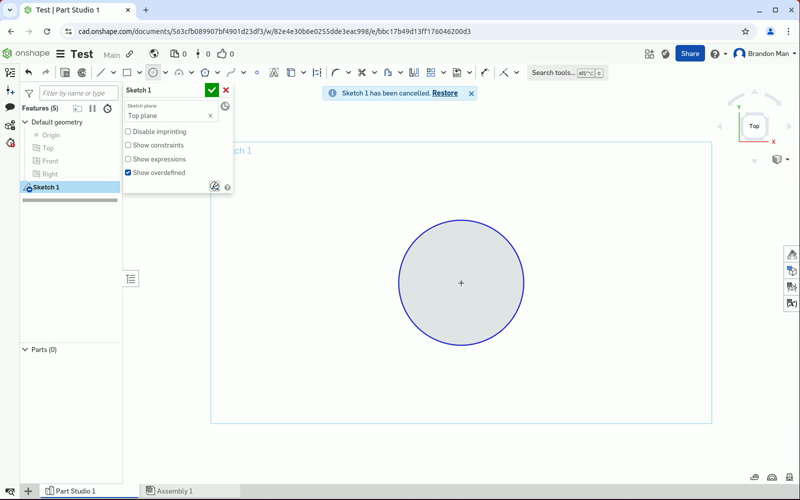
click(461, 282)
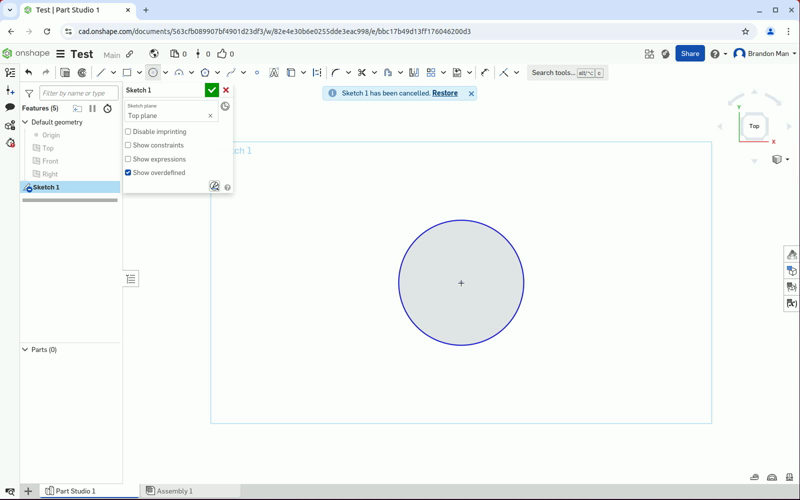
key_up(shift)
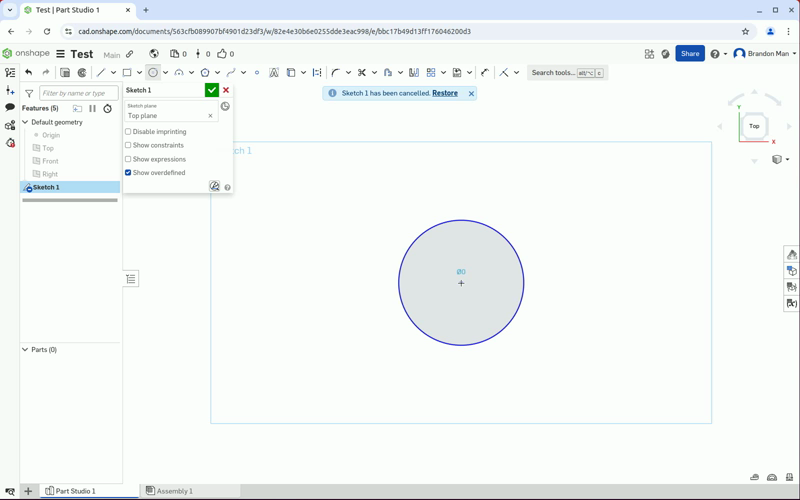
mouse_move(509, 282)
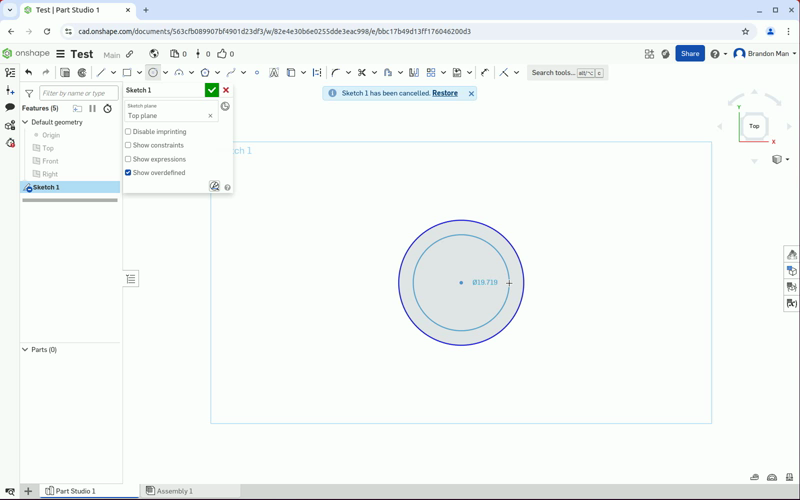
click(509, 282)
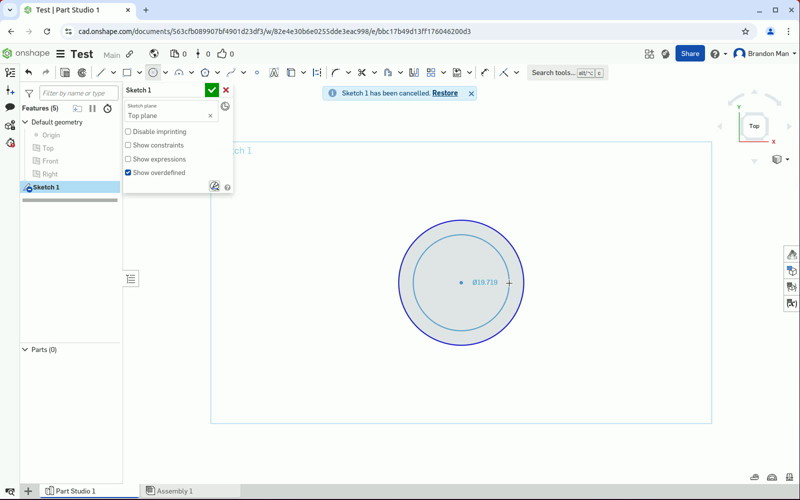
key(esc)
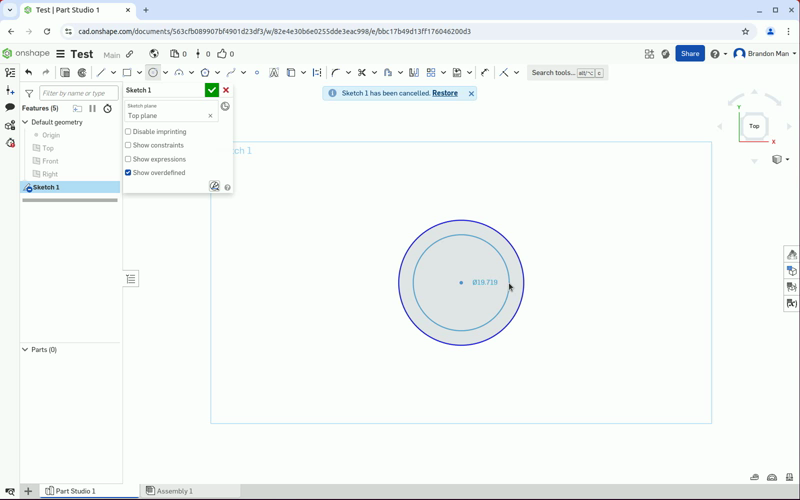
mouse_move(409, 306)
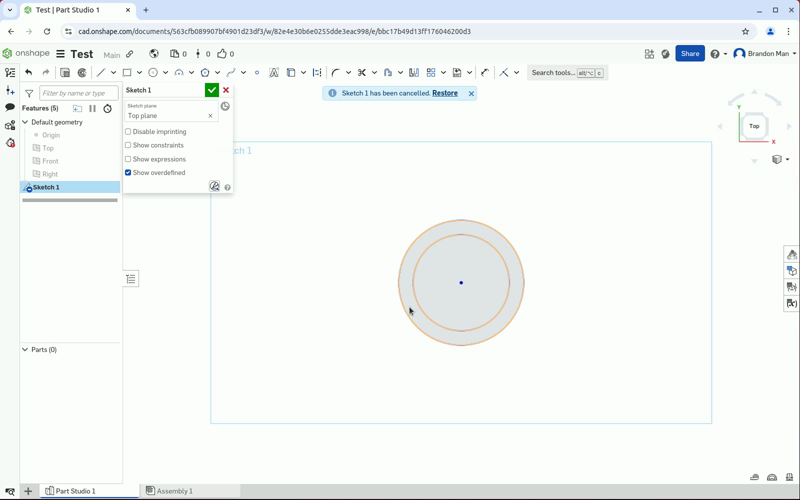
click(409, 306)
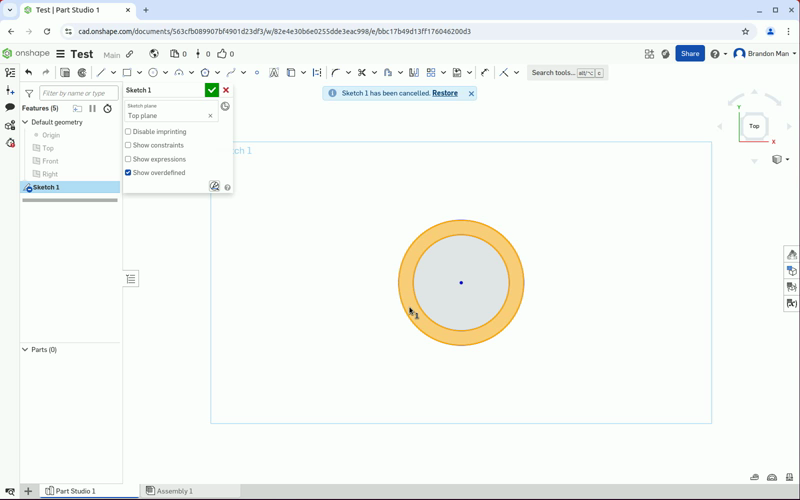
mouse_move(73, 352)
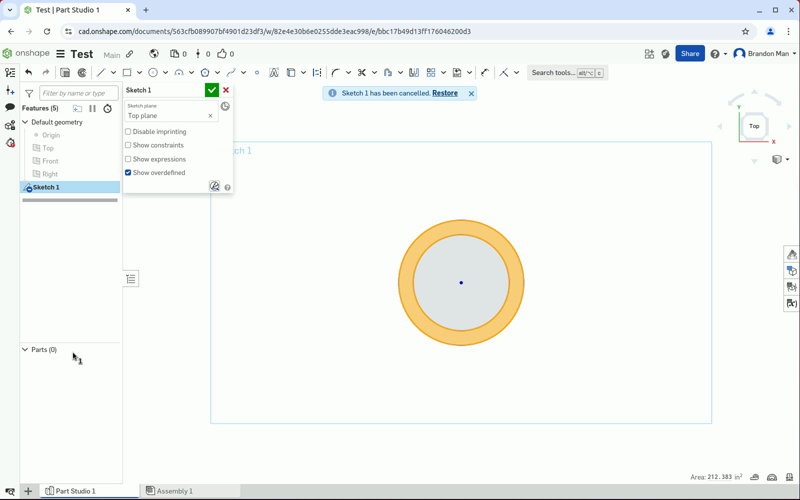
key(shift+y)
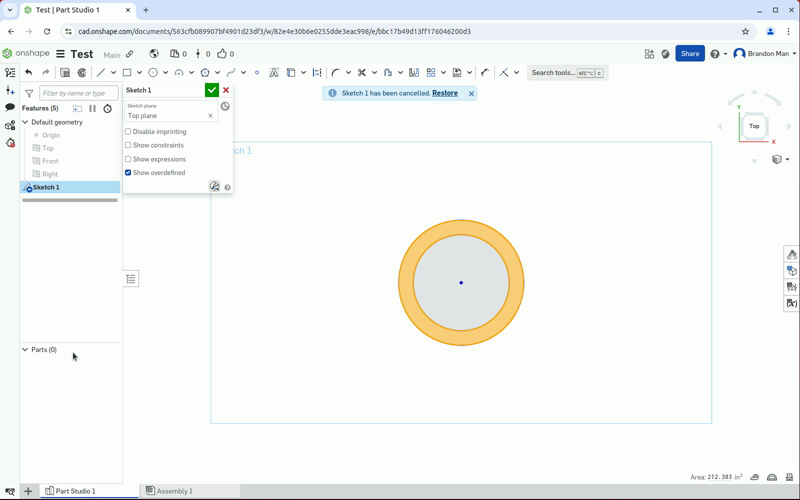
key(shift+e)
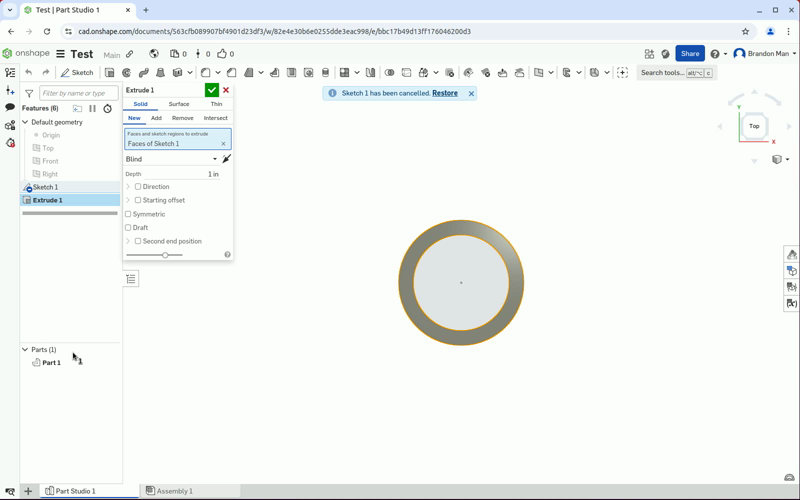
mouse_move(143, 106)
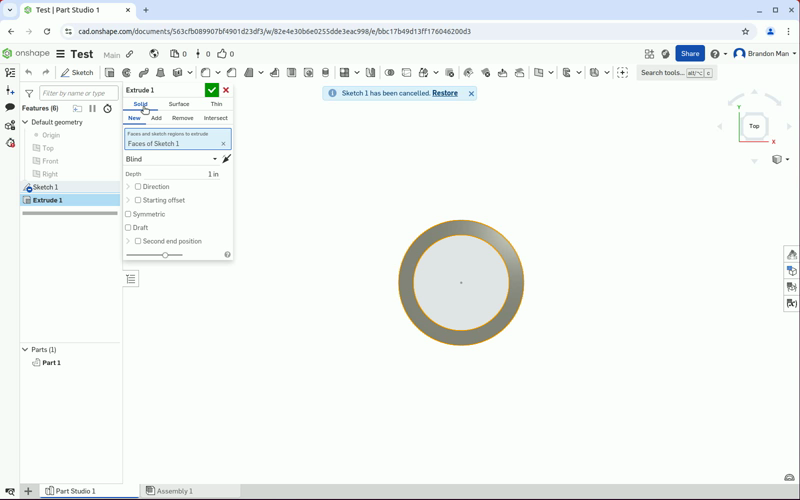
click(143, 106)
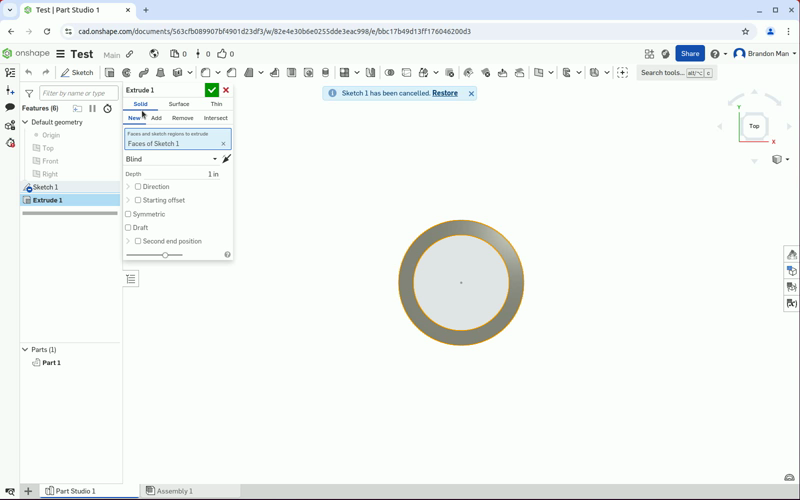
mouse_move(137, 120)
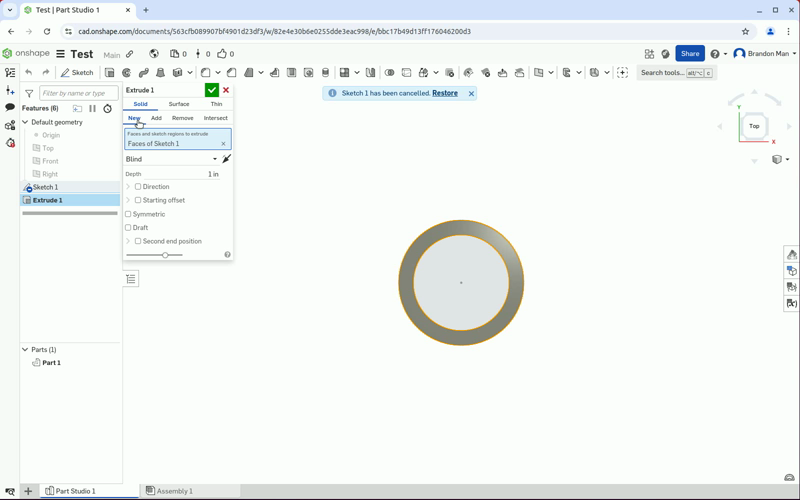
click(137, 120)
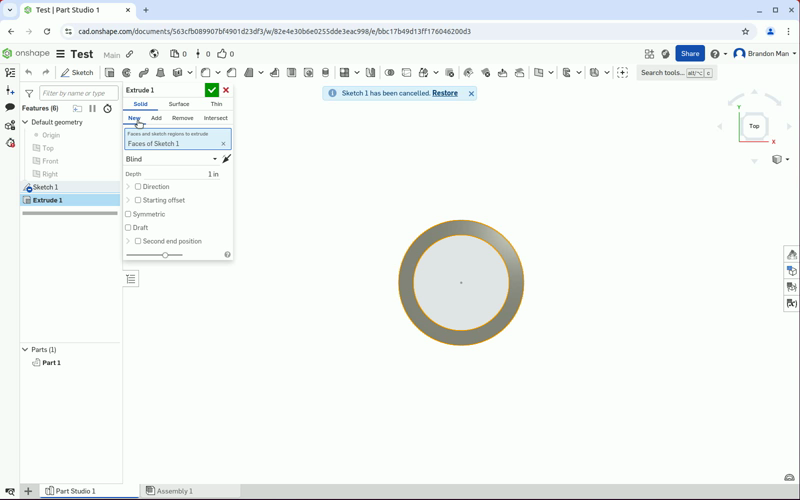
key(tab, 4)
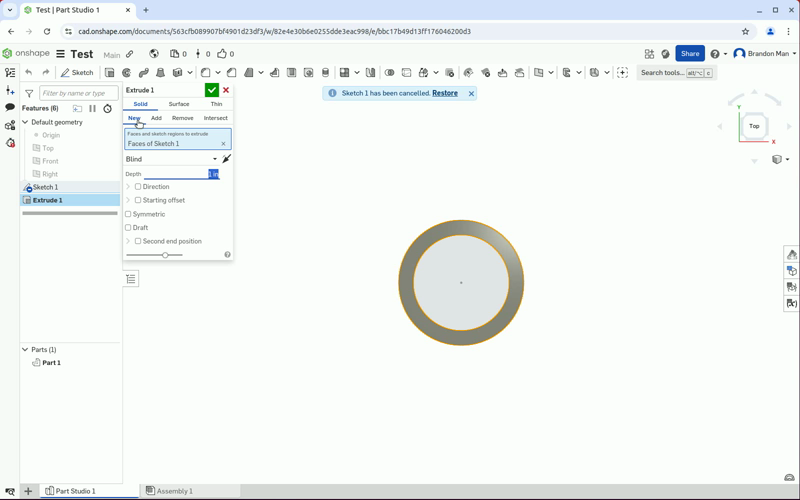
text(1.685)
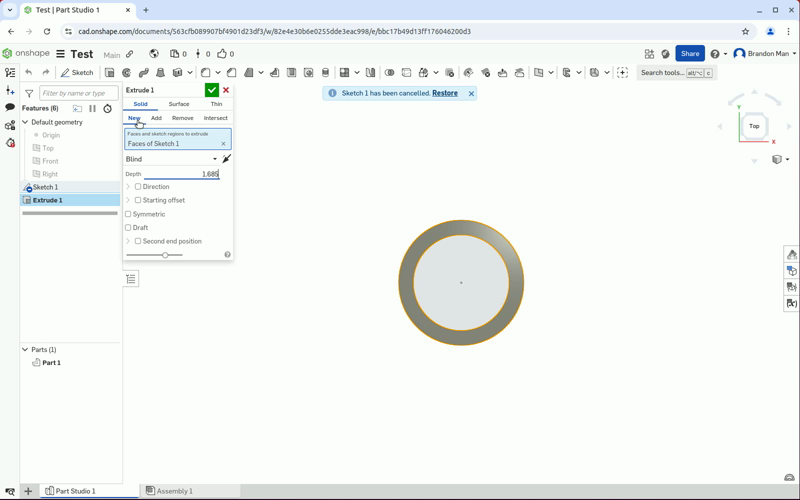
key(enter)
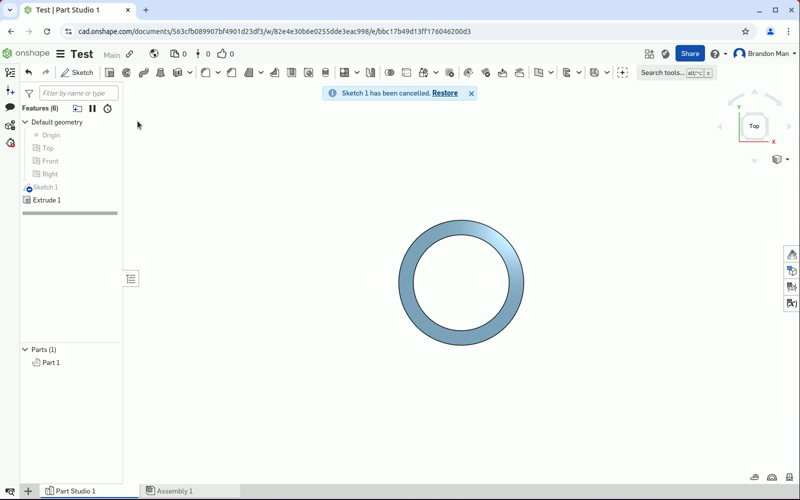
key(shift+h)
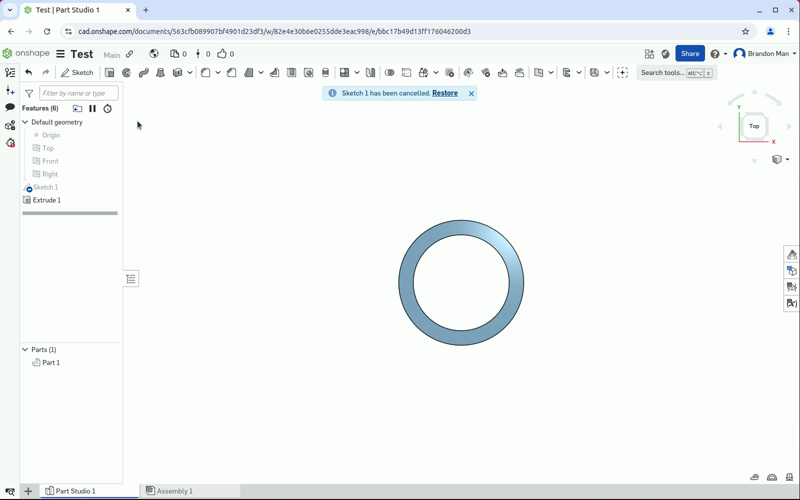
key(shift+h)
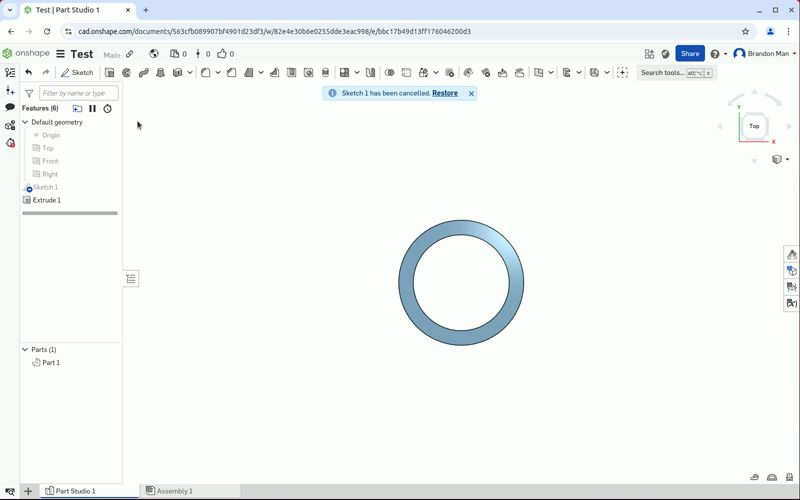
mouse_move(73, 189)
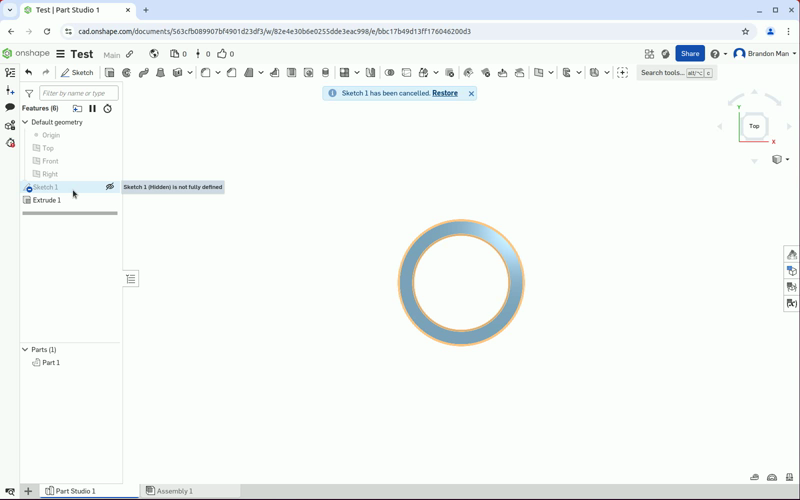
click(73, 189)
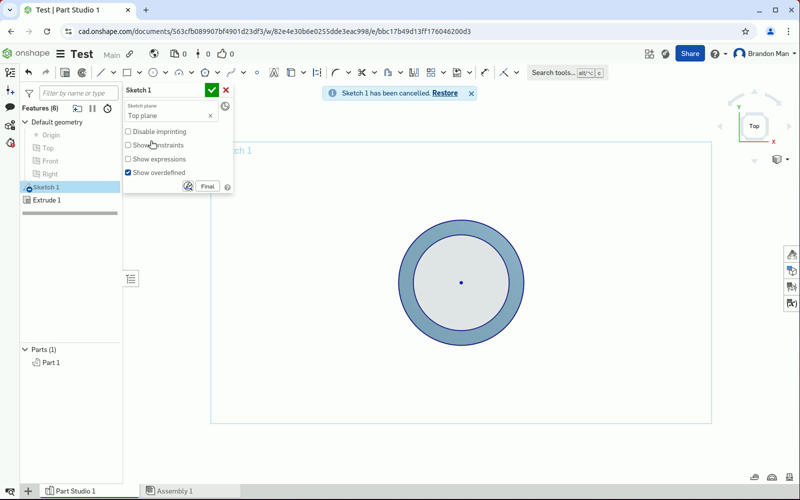
mouse_move(229, 92)
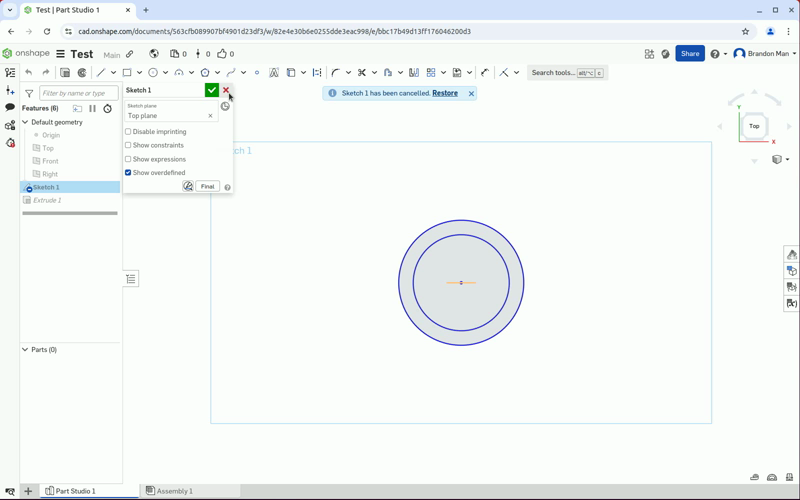
click(229, 92)
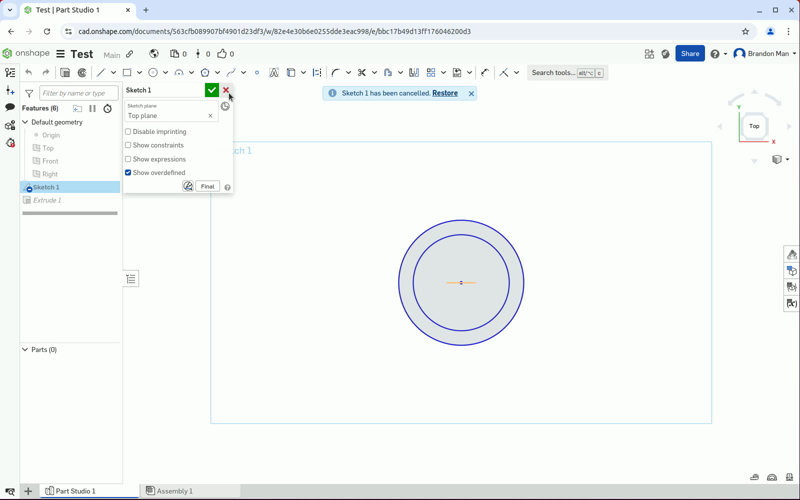
key(shift+s)
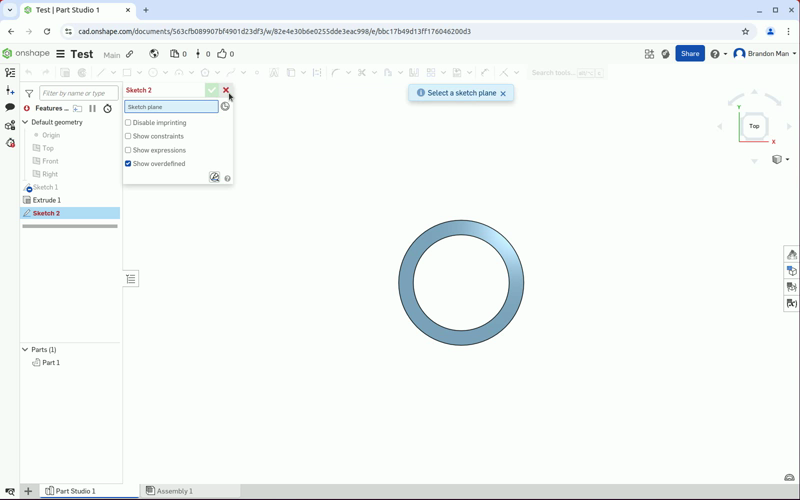
mouse_move(73, 150)
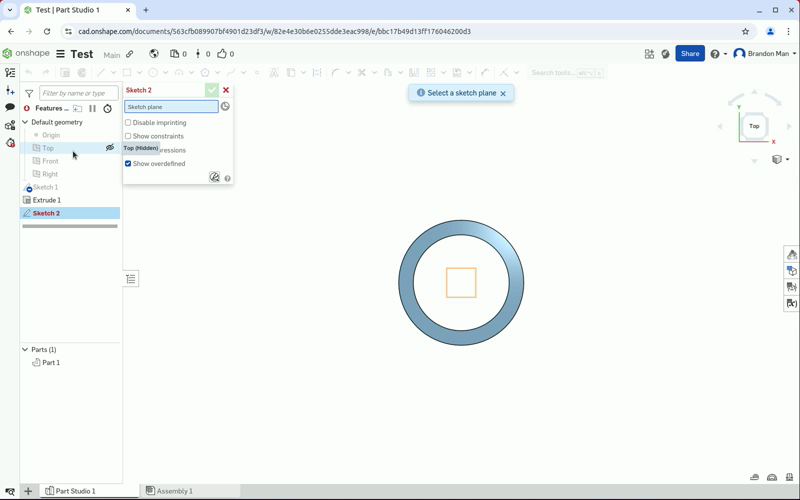
click(73, 150)
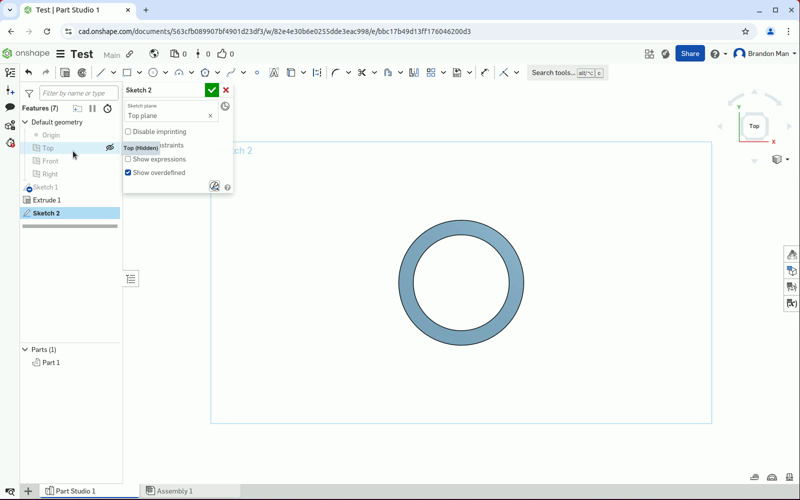
mouse_move(73, 352)
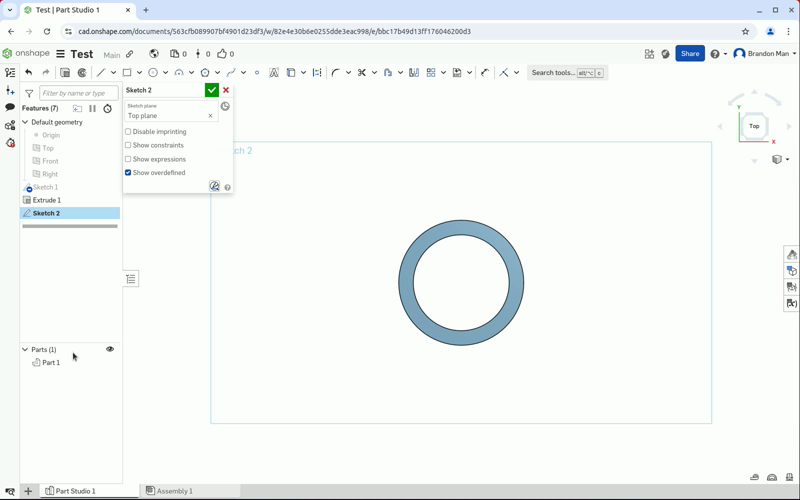
key(y)
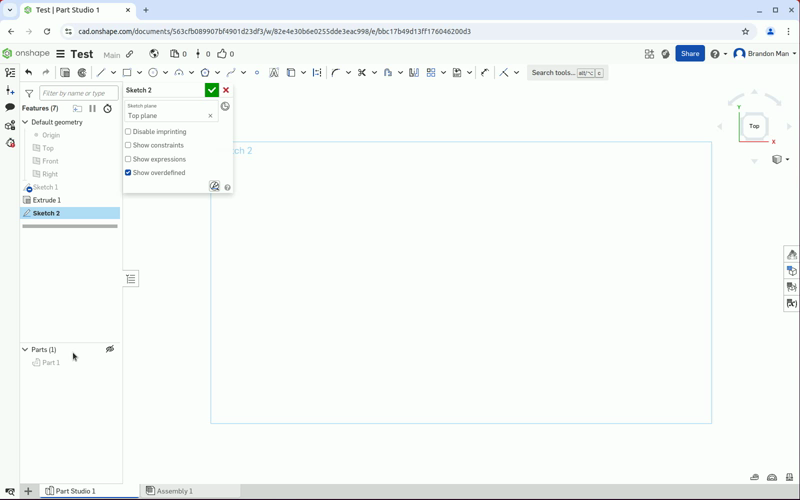
key(c)
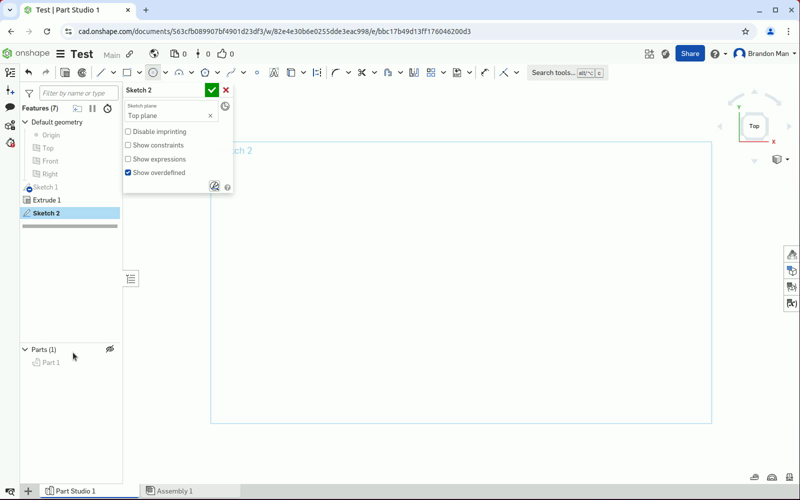
key_down(shift)
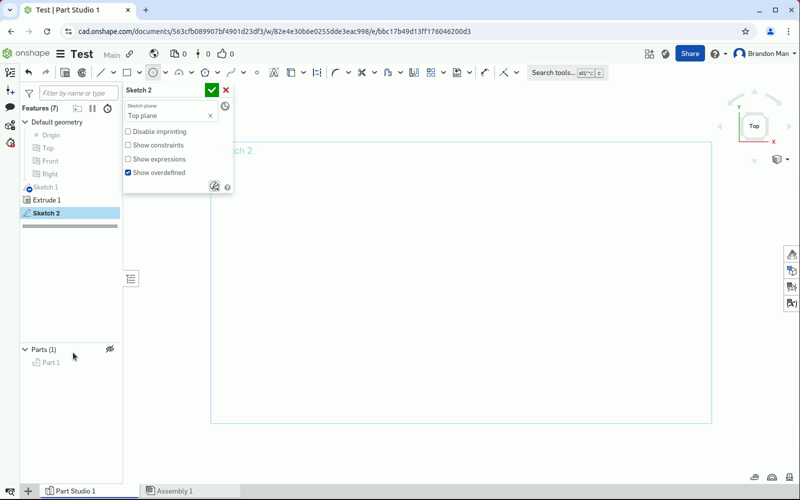
mouse_move(461, 282)
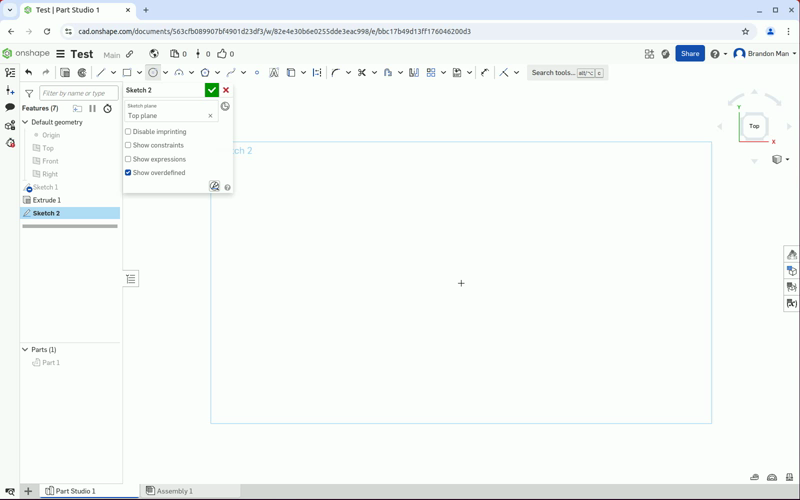
click(461, 282)
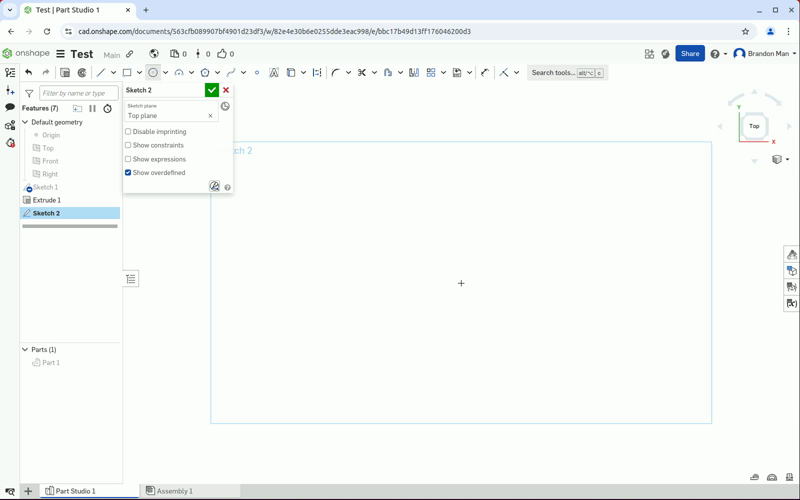
key_up(shift)
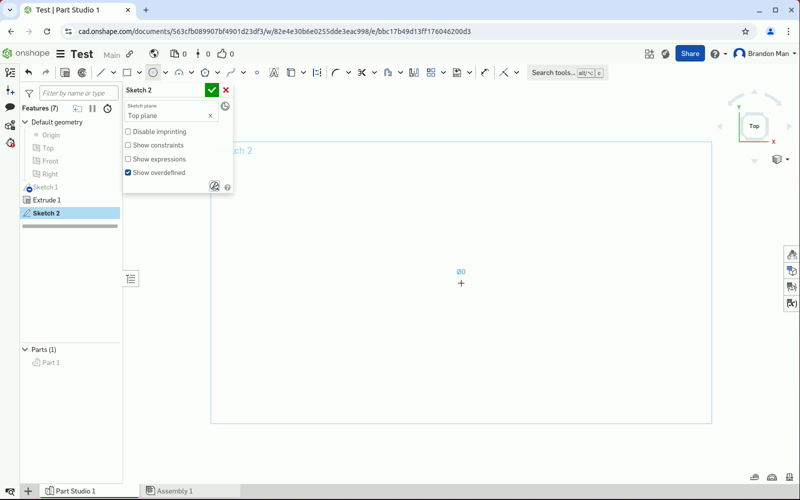
mouse_move(533, 282)
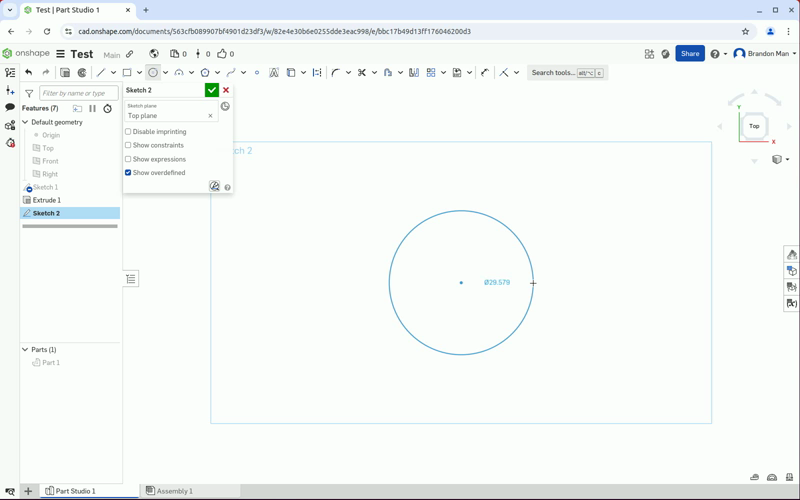
click(533, 282)
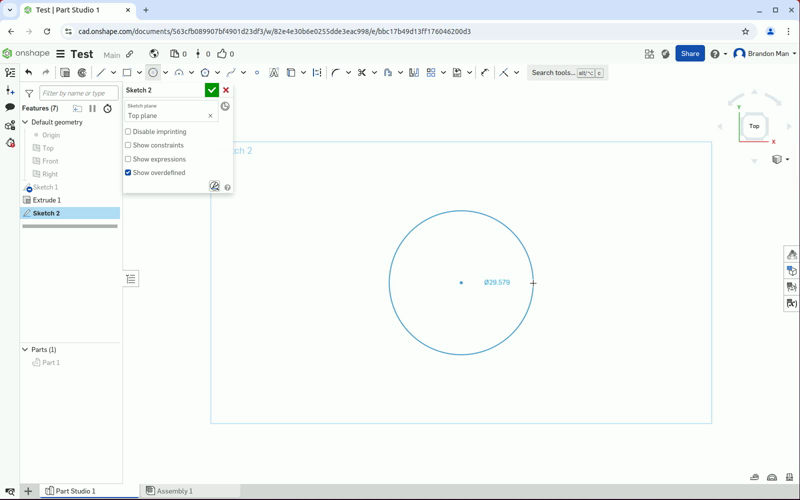
key(esc)
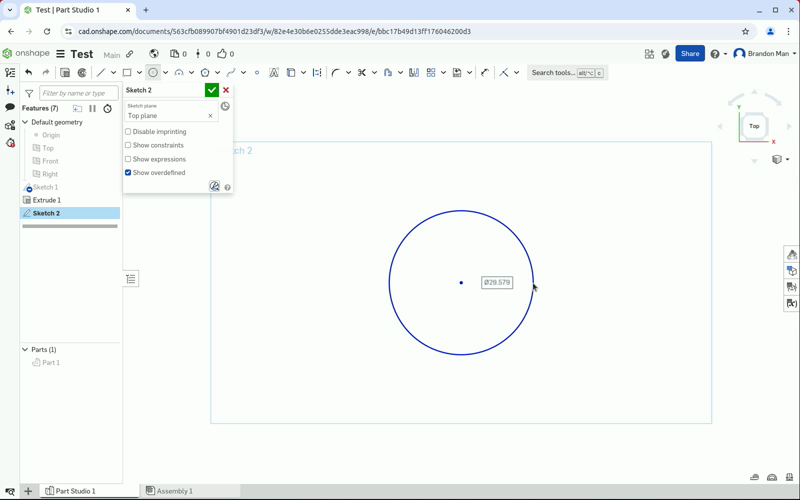
key(c)
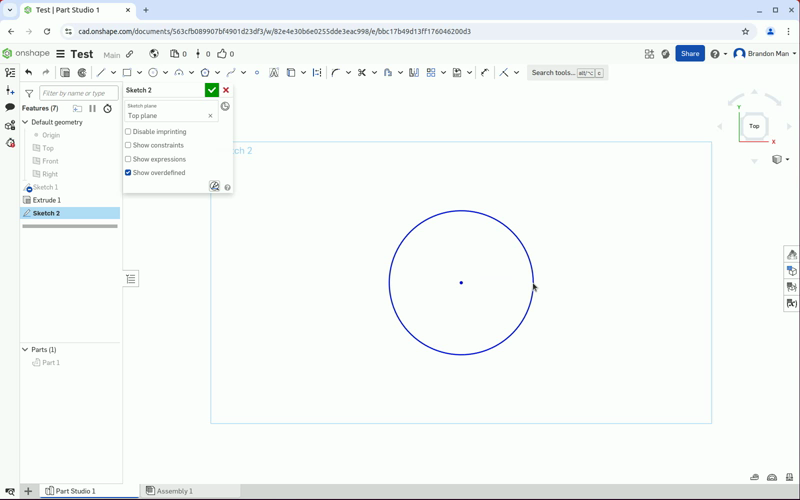
key_down(shift)
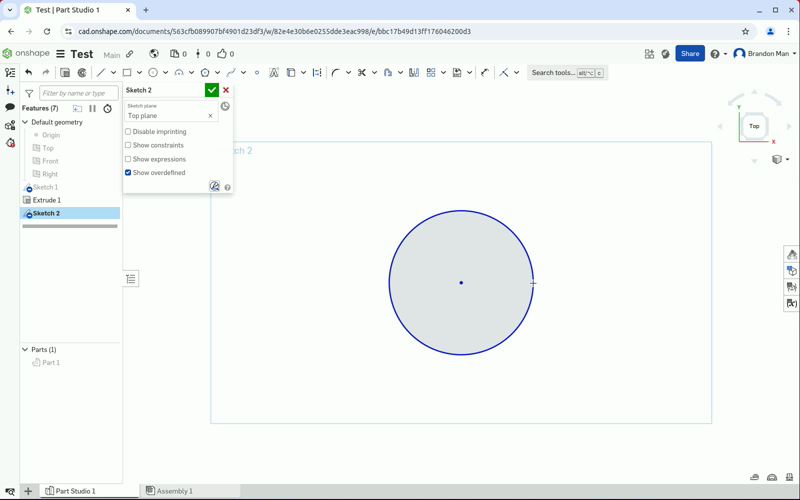
mouse_move(461, 282)
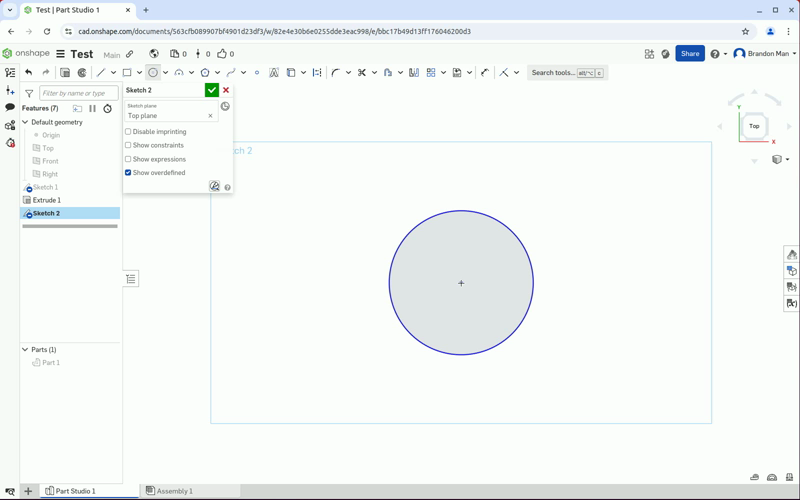
click(461, 282)
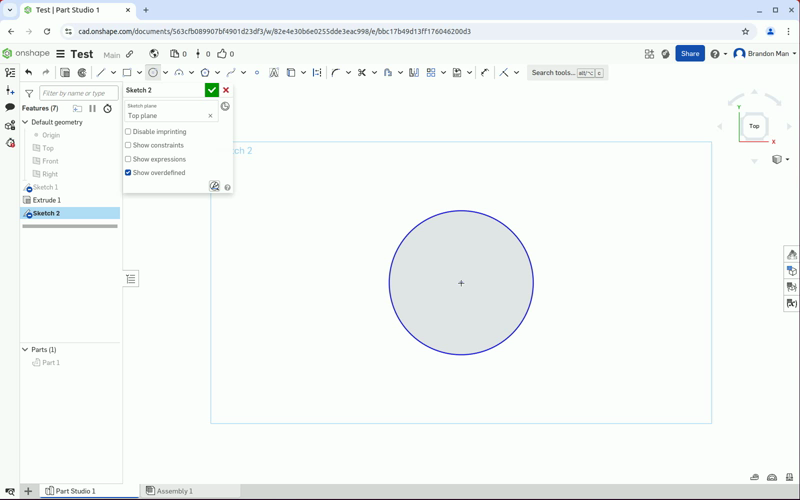
key_up(shift)
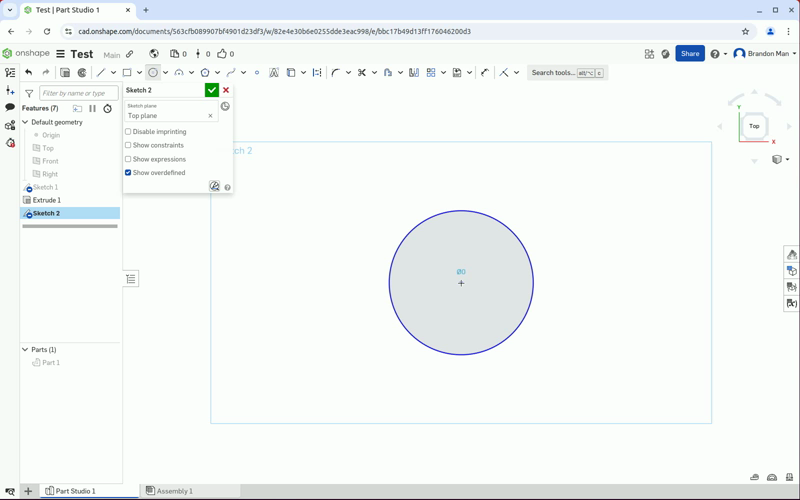
mouse_move(524, 282)
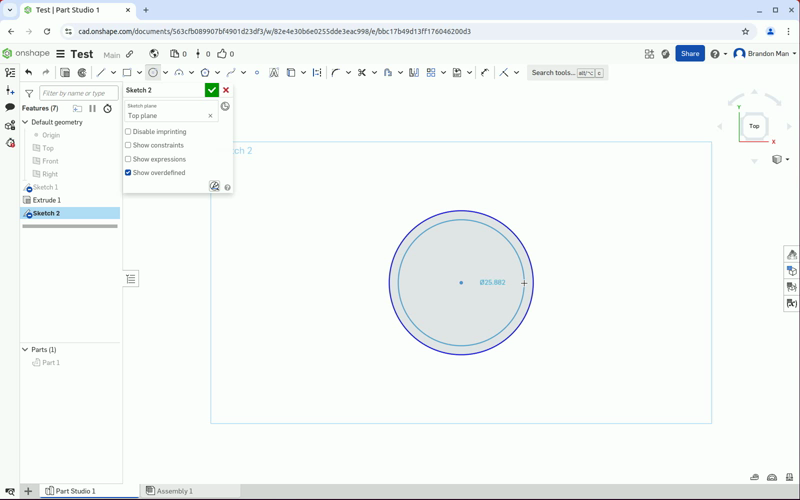
click(524, 282)
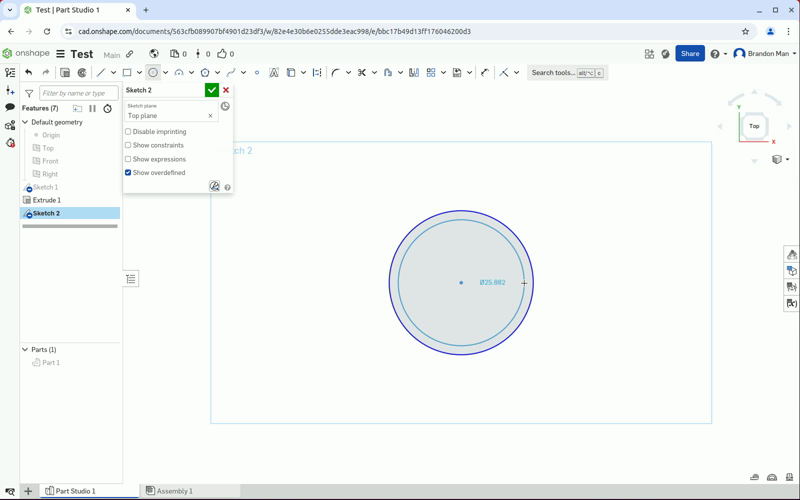
key(esc)
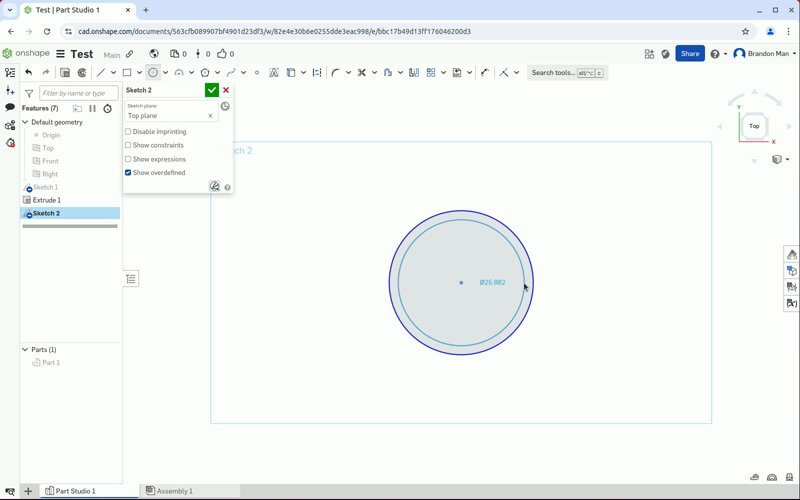
mouse_move(488, 343)
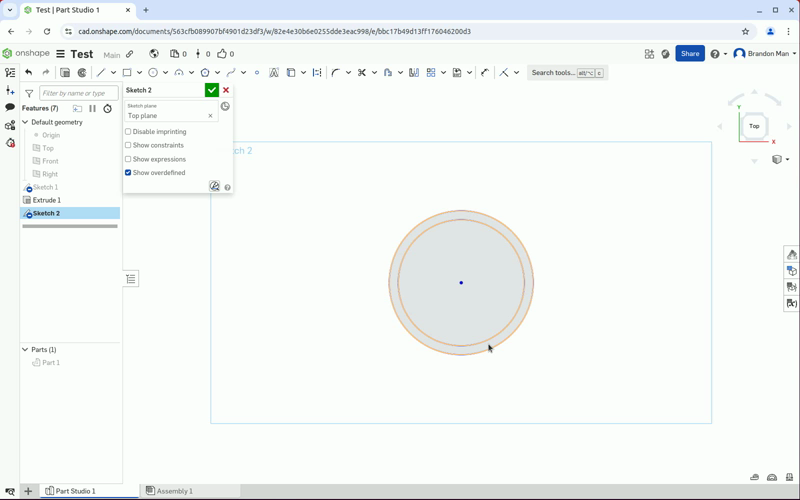
click(488, 343)
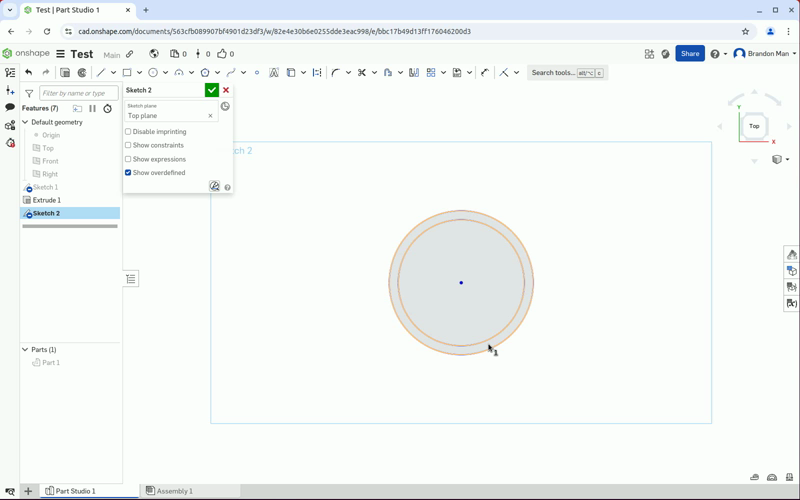
mouse_move(73, 352)
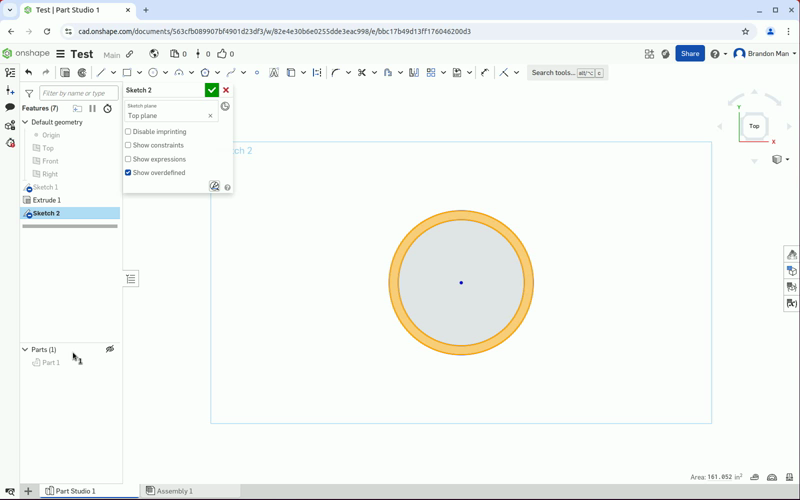
key(shift+y)
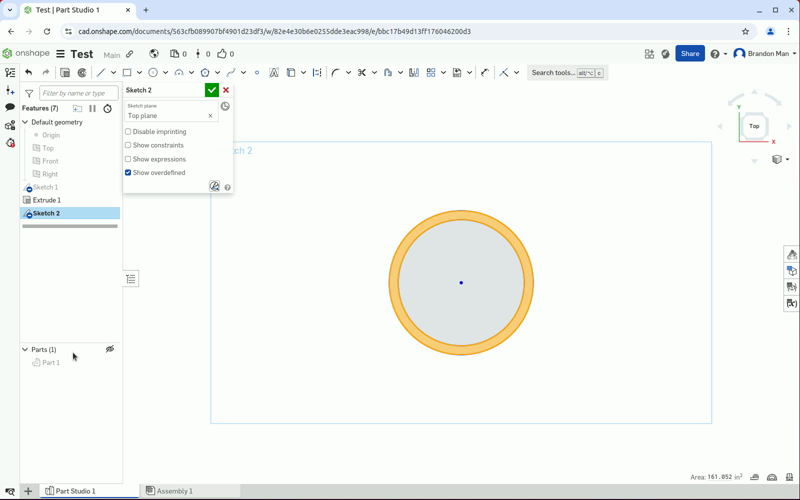
key(shift+e)
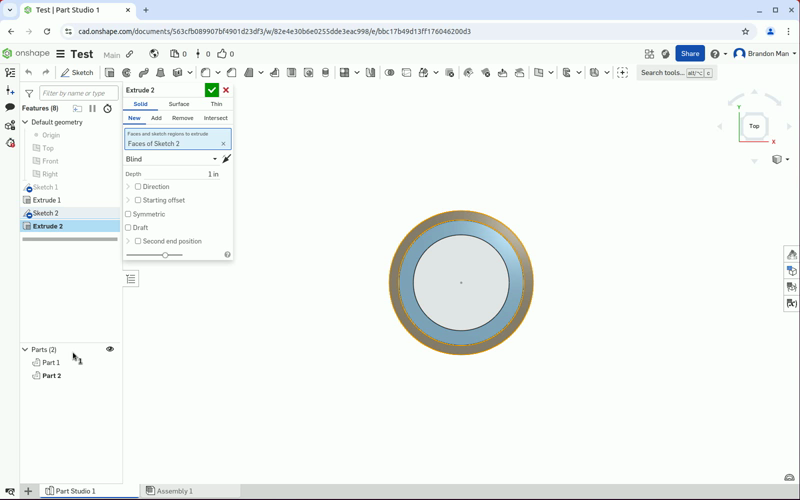
mouse_move(143, 106)
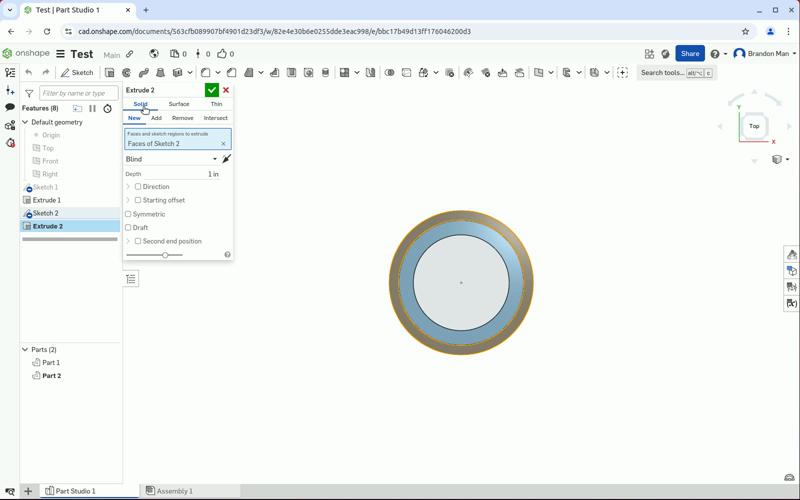
click(143, 106)
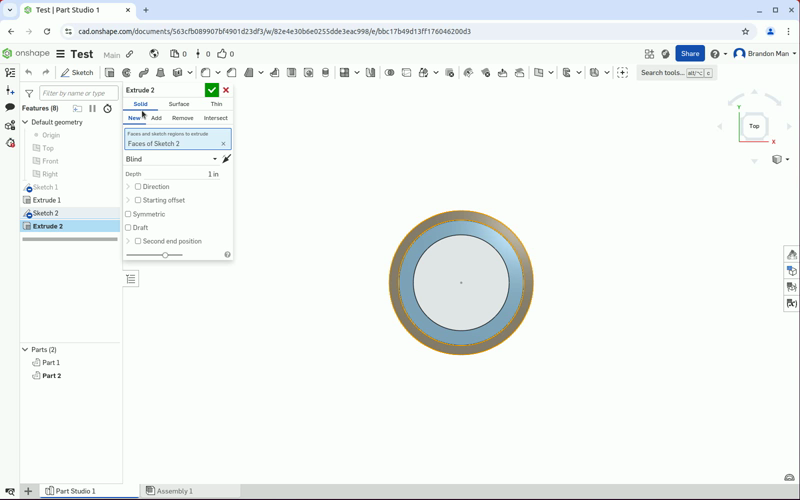
mouse_move(137, 120)
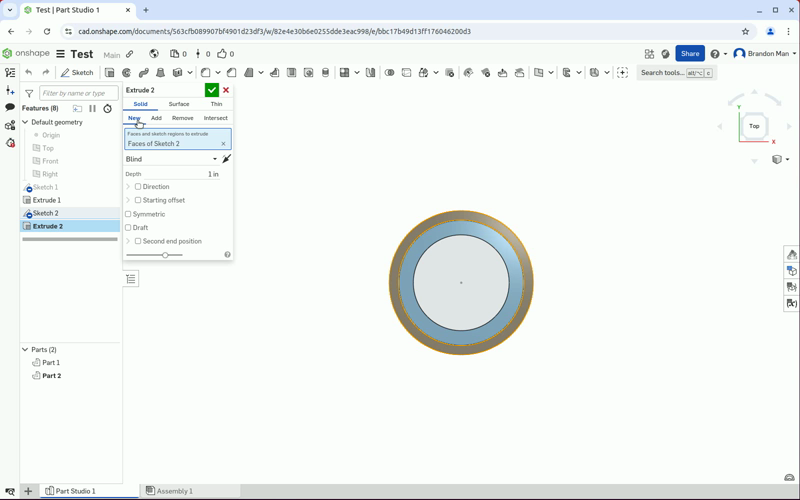
click(137, 120)
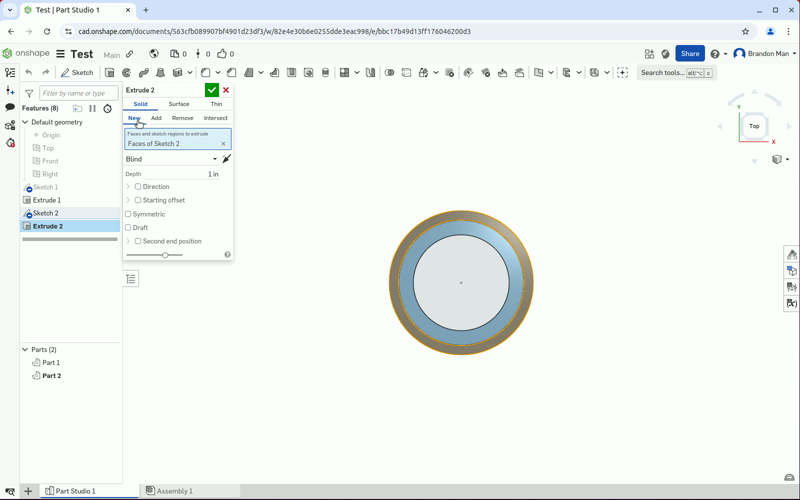
key(tab, 4)
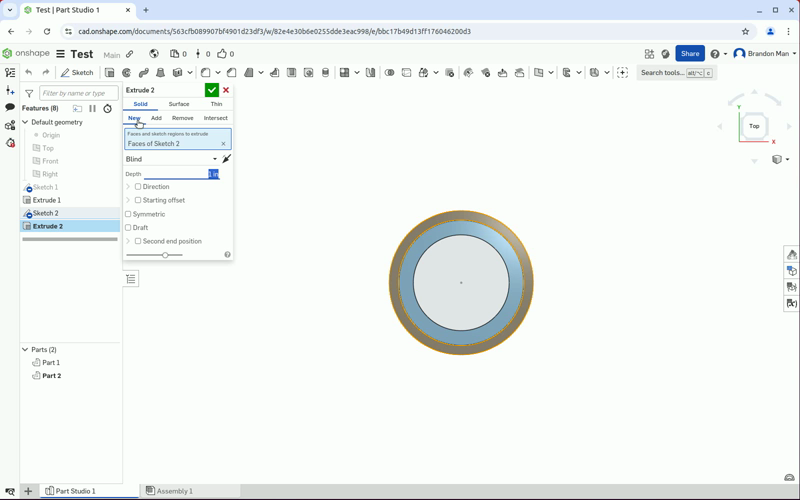
text(-23.108)
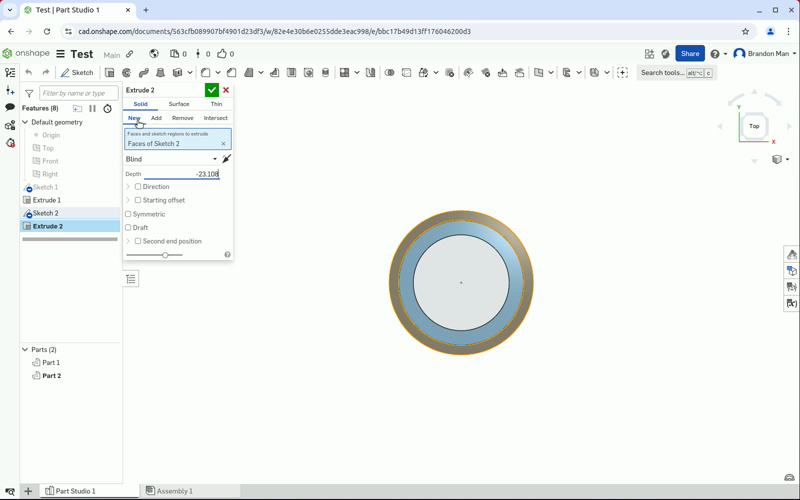
key(enter)
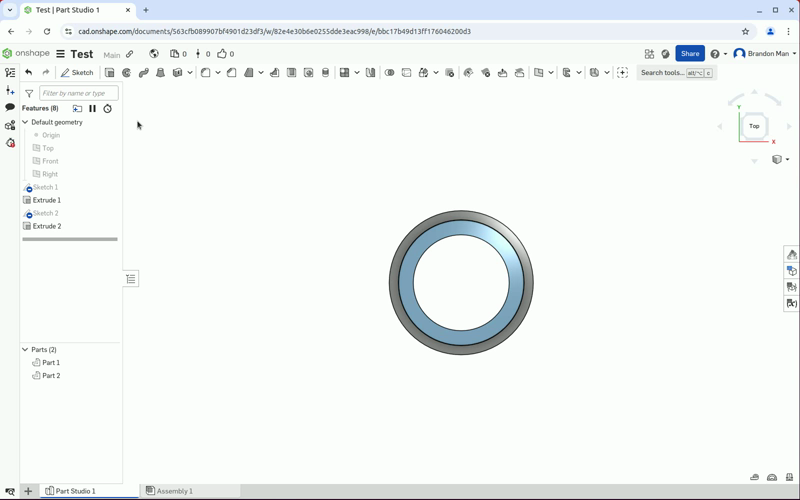
key(shift+h)
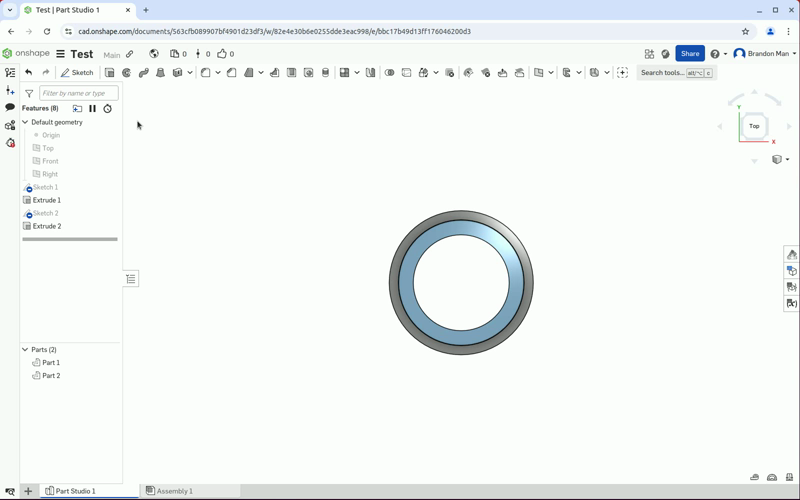
key(shift+h)
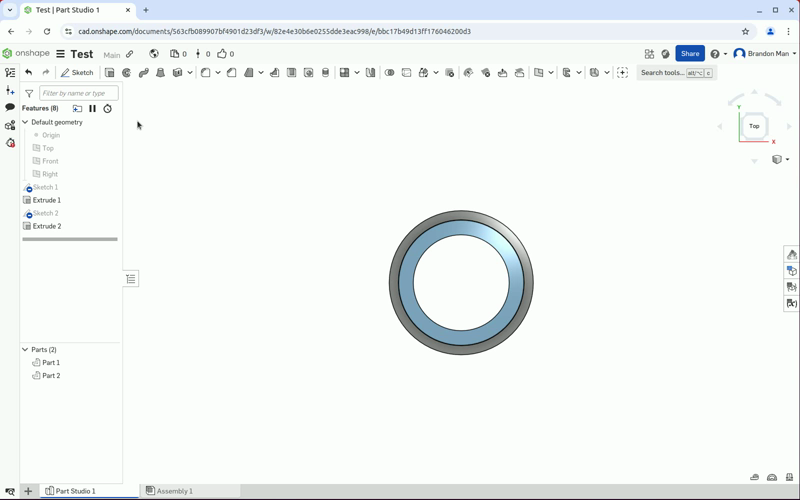
mouse_move(73, 189)
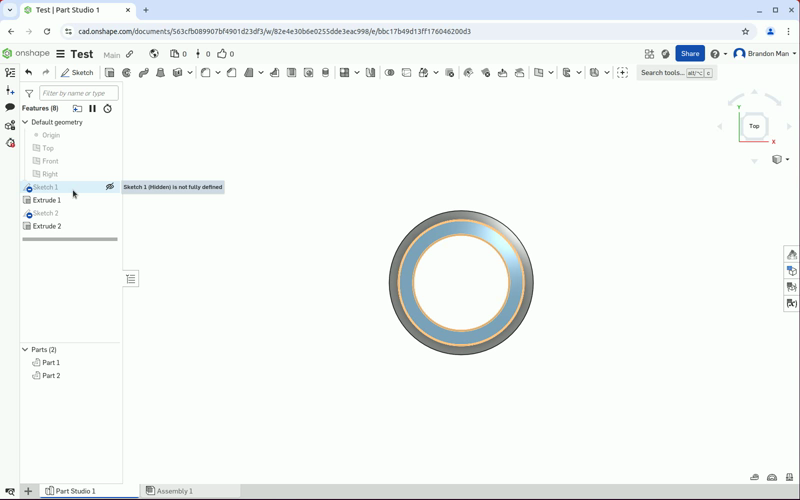
click(73, 189)
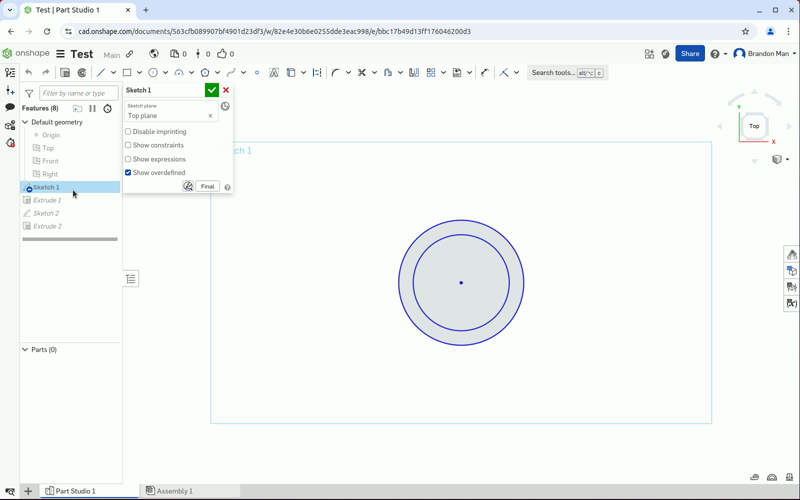
mouse_move(229, 92)
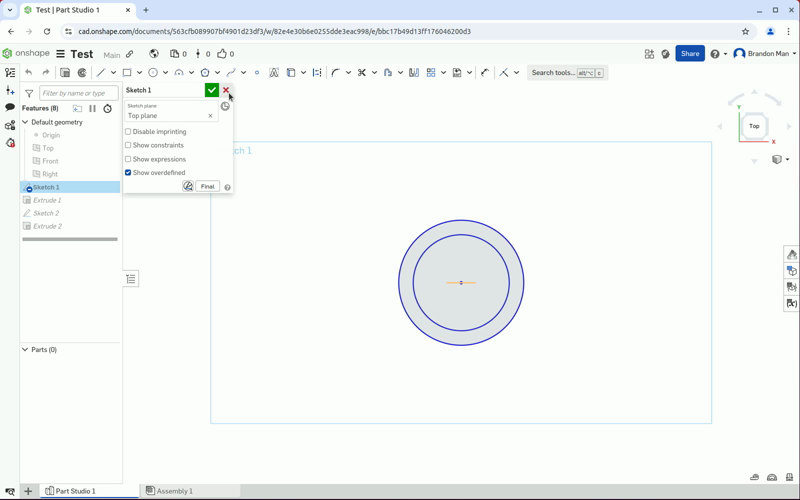
click(229, 92)
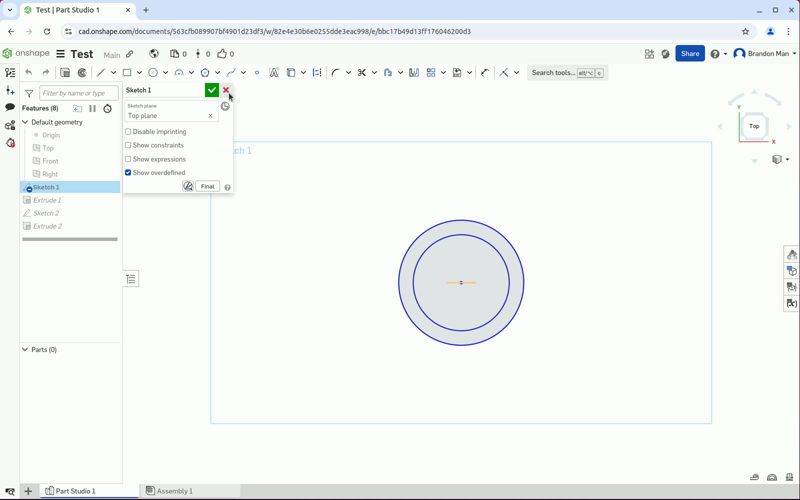
key(shift+s)
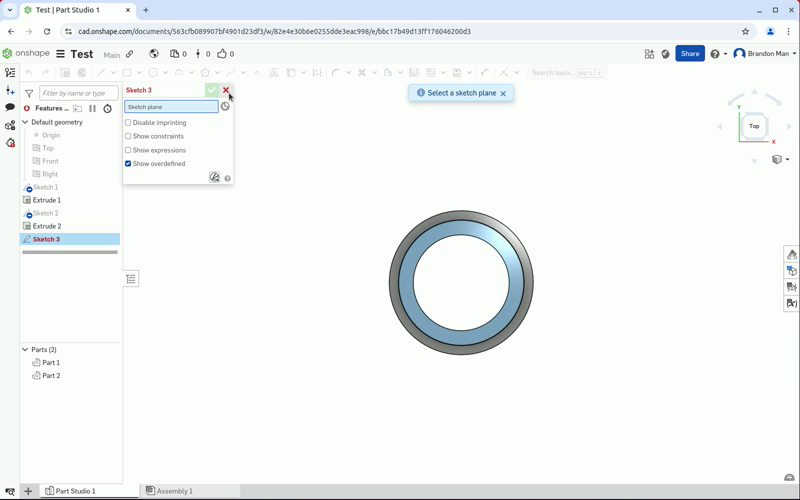
mouse_move(73, 150)
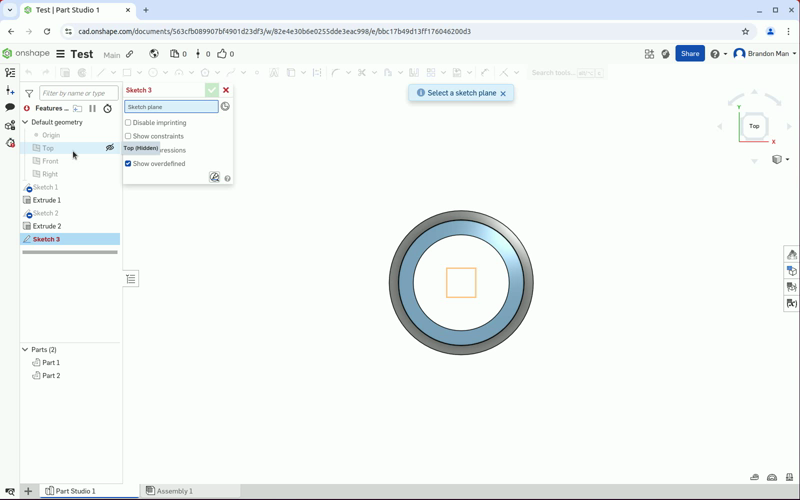
click(73, 150)
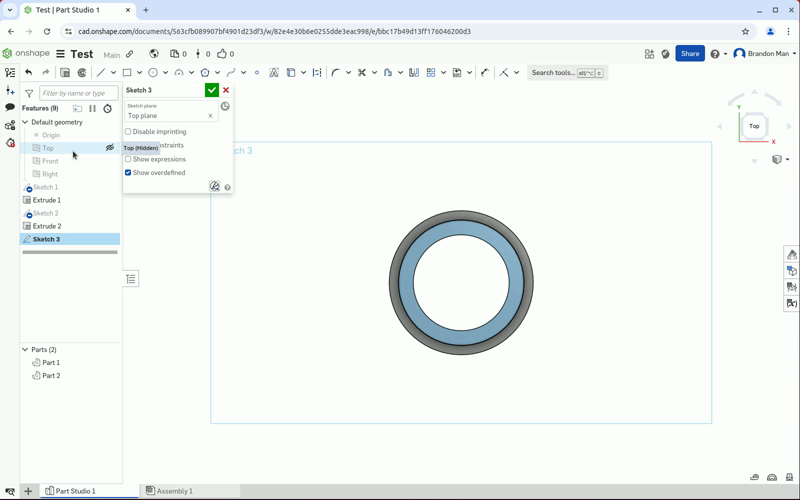
mouse_move(73, 352)
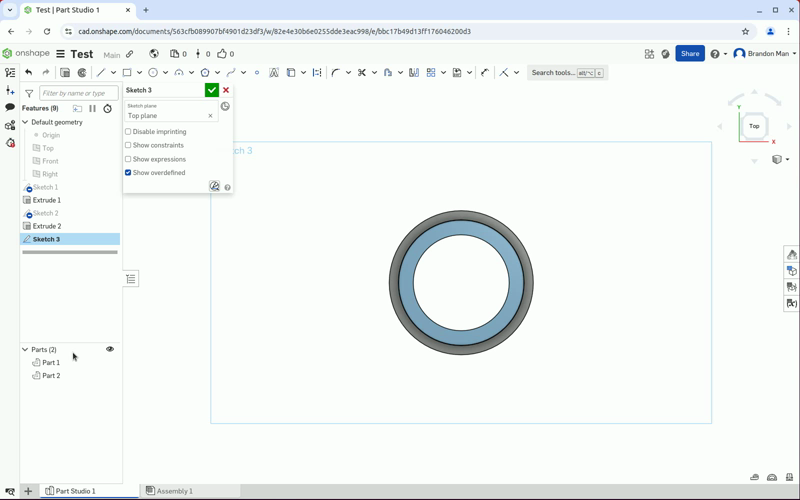
key(y)
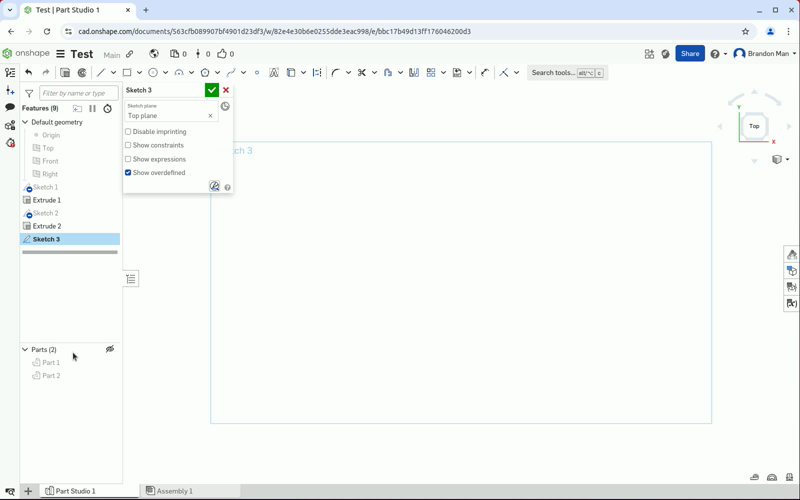
key(c)
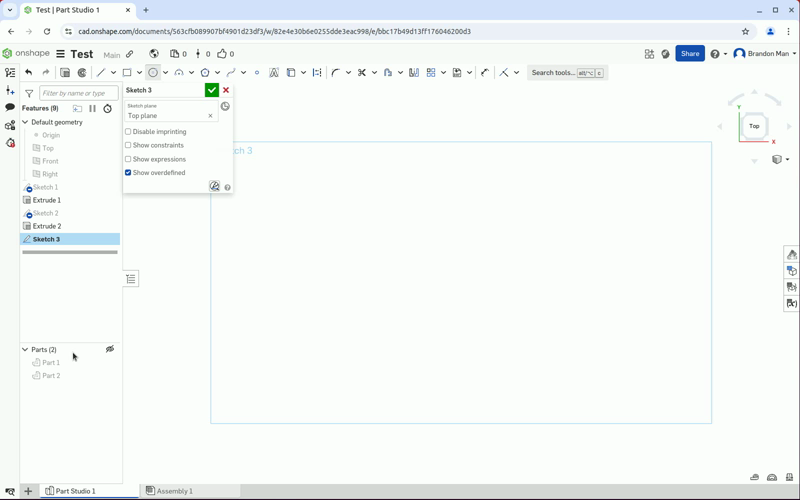
key_down(shift)
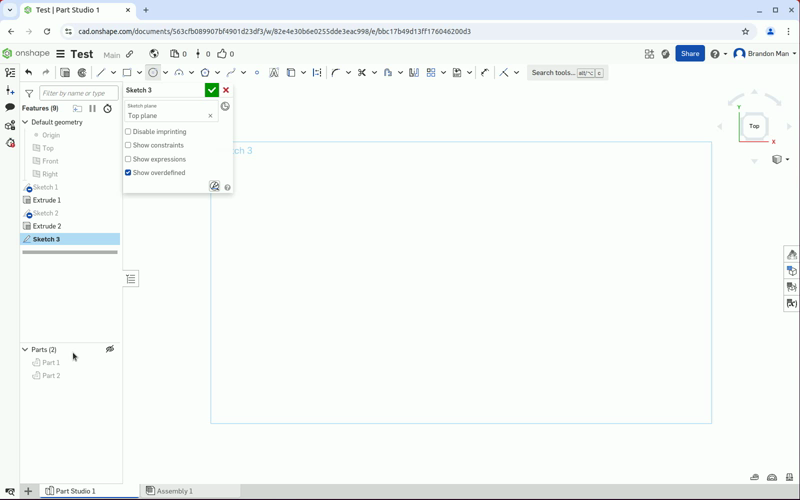
mouse_move(461, 282)
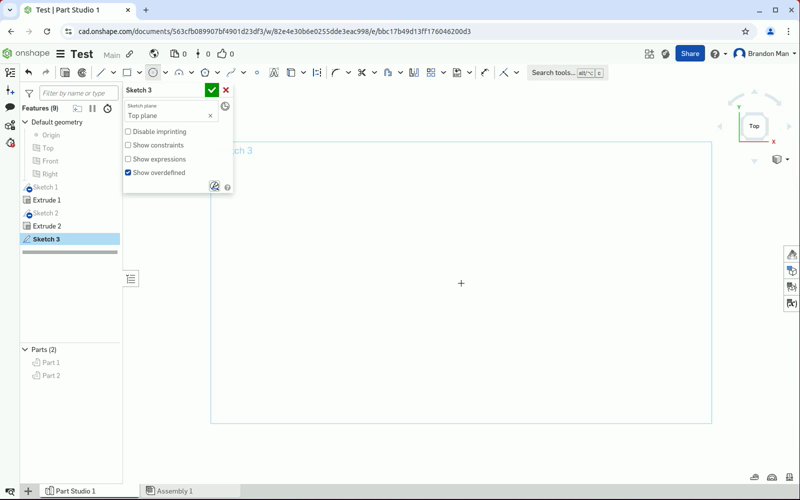
click(461, 282)
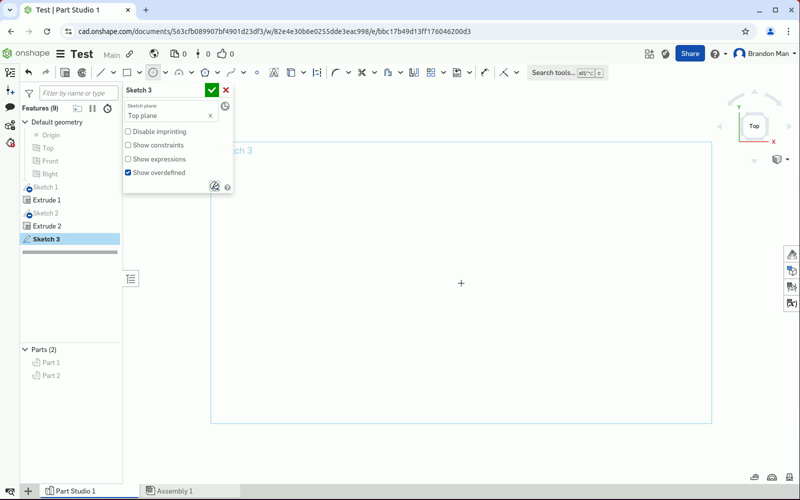
key_up(shift)
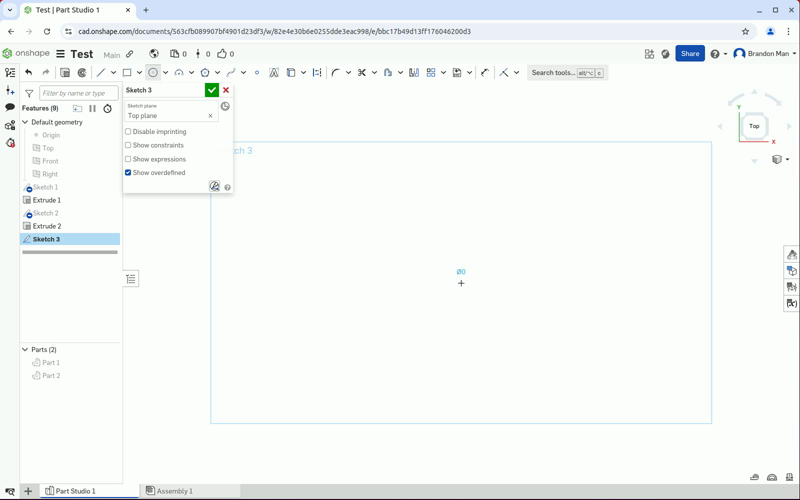
mouse_move(523, 282)
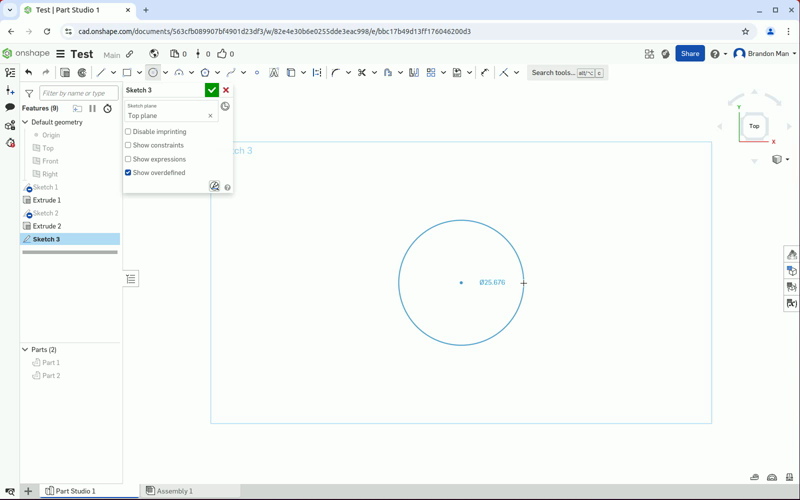
click(523, 282)
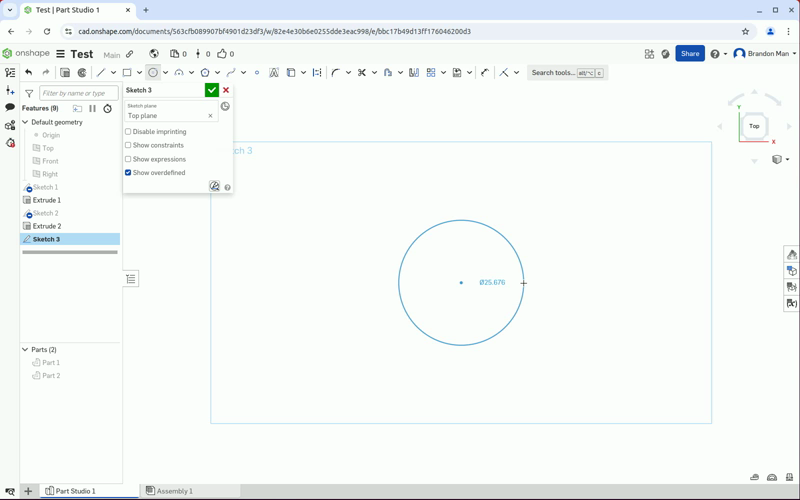
key(esc)
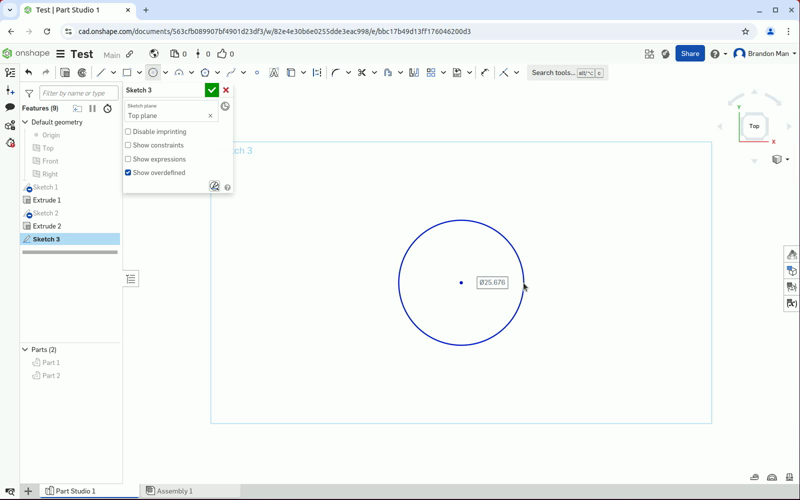
key(c)
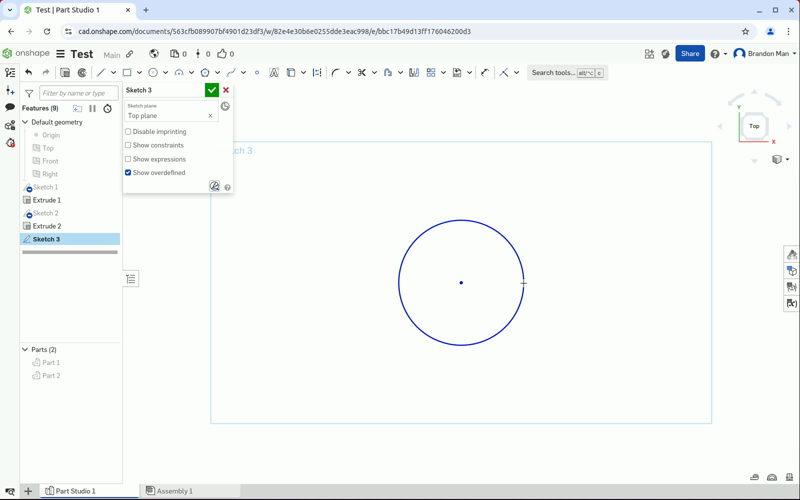
key_down(shift)
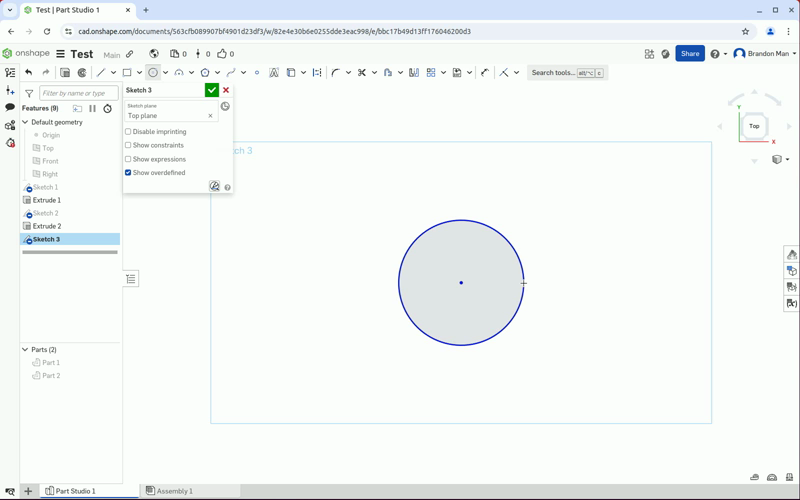
mouse_move(461, 282)
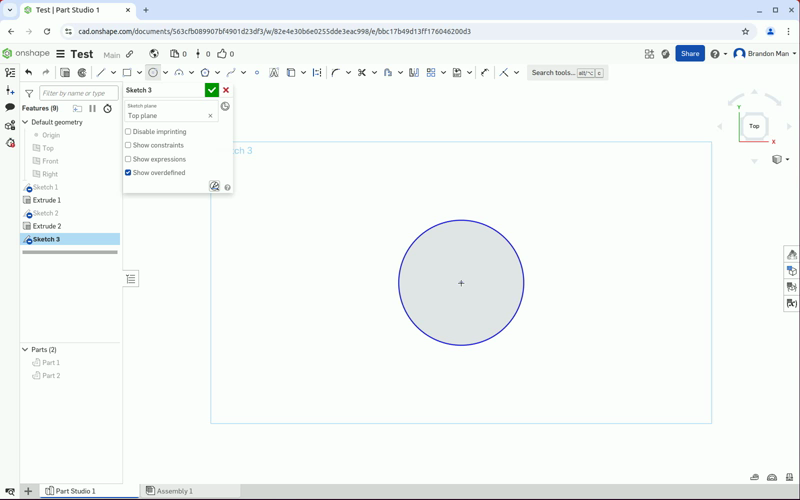
click(461, 282)
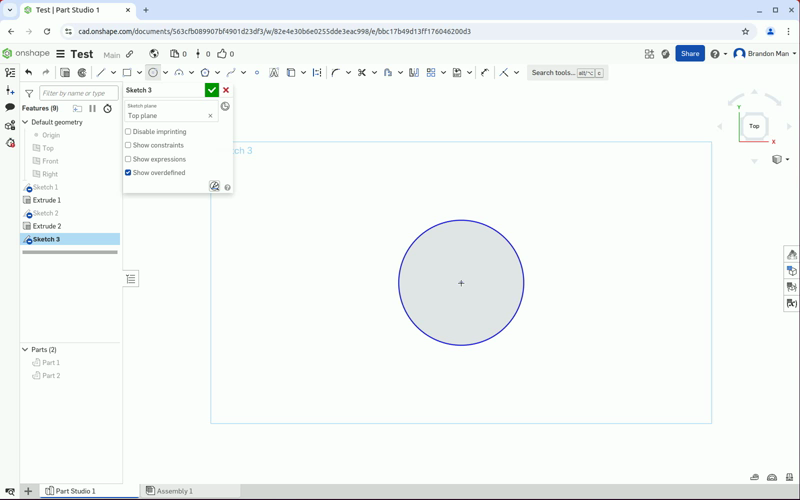
key_up(shift)
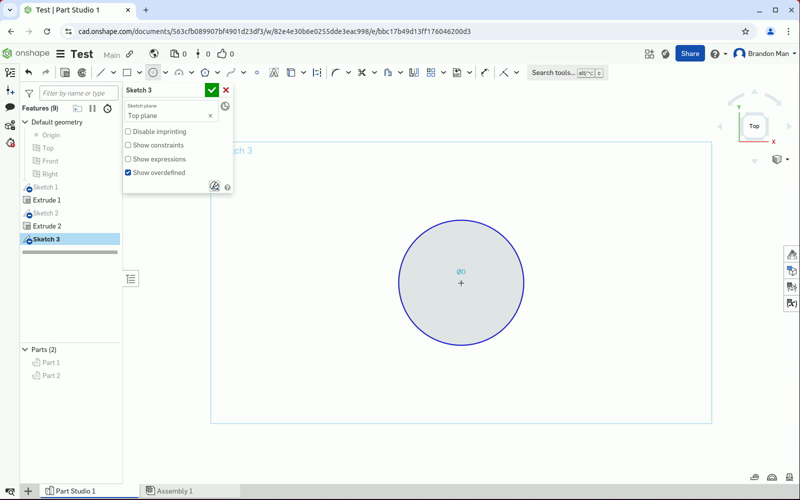
mouse_move(509, 282)
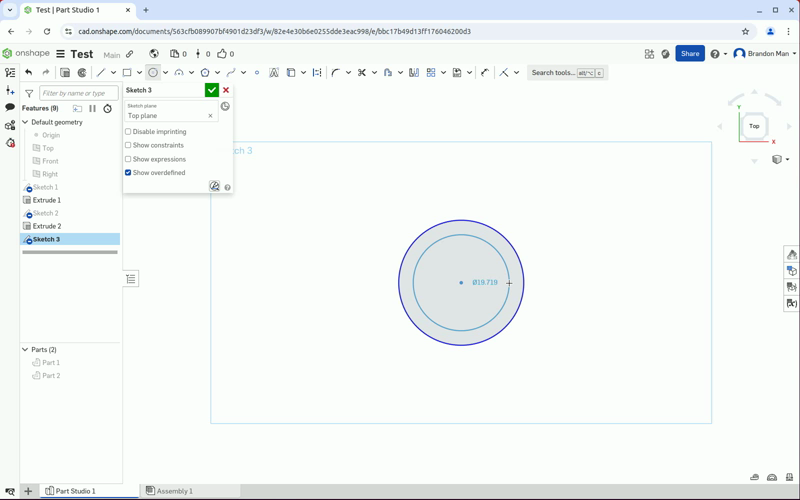
click(509, 282)
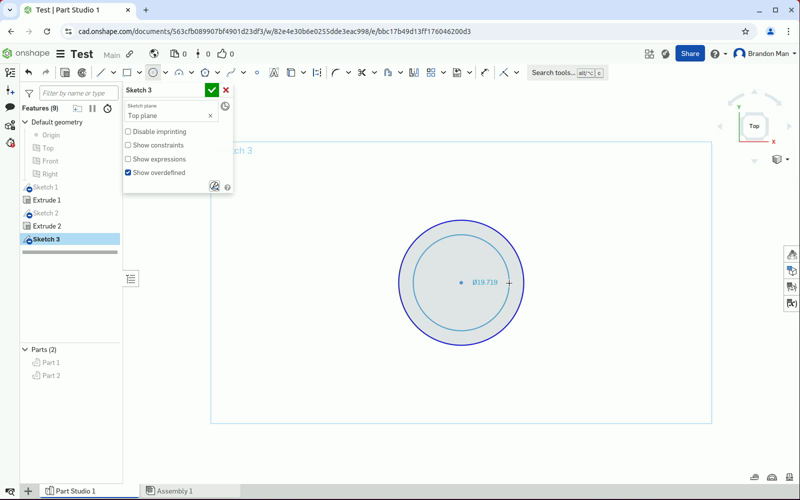
key(esc)
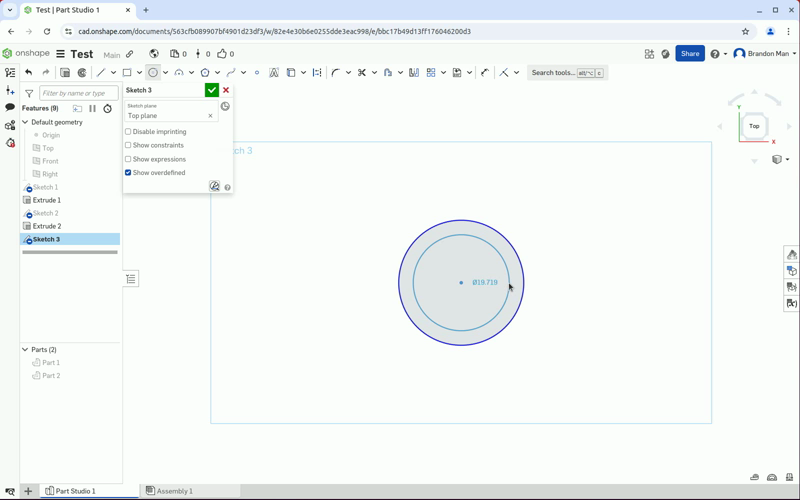
mouse_move(468, 336)
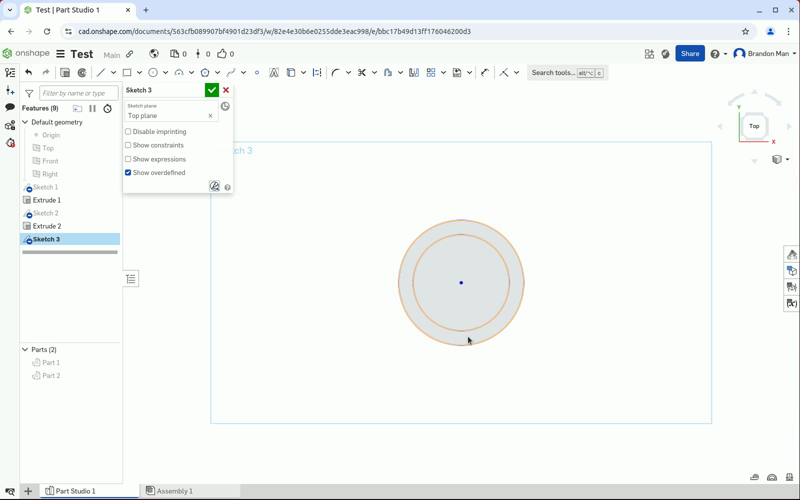
click(468, 336)
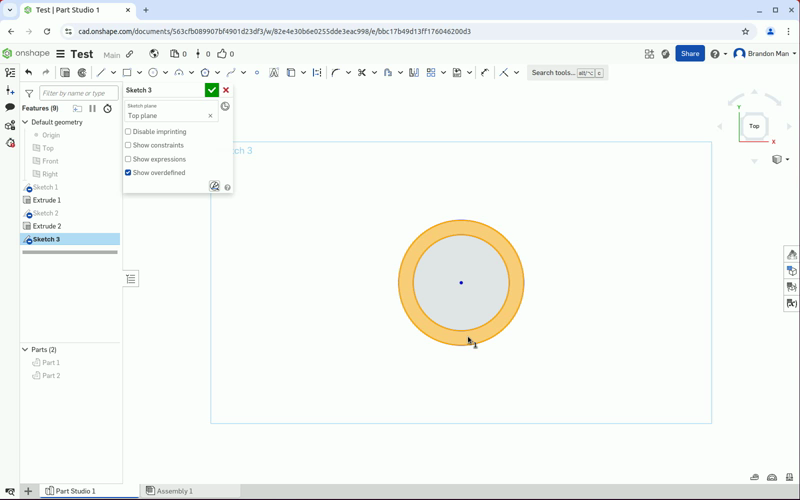
mouse_move(73, 352)
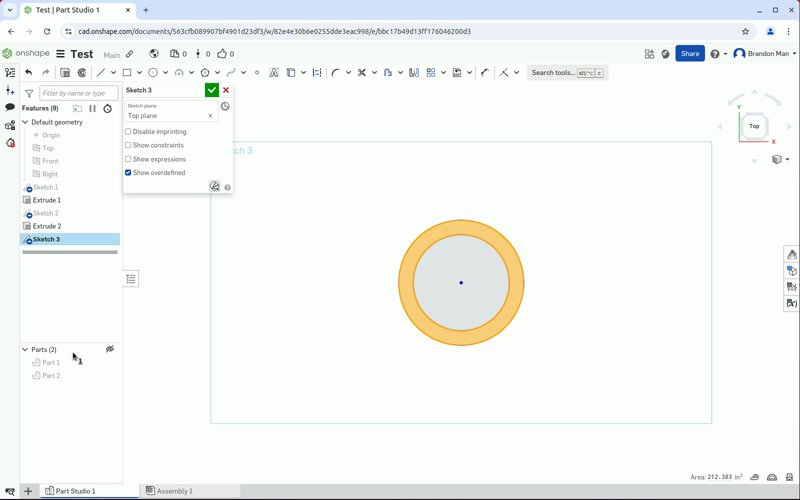
key(shift+y)
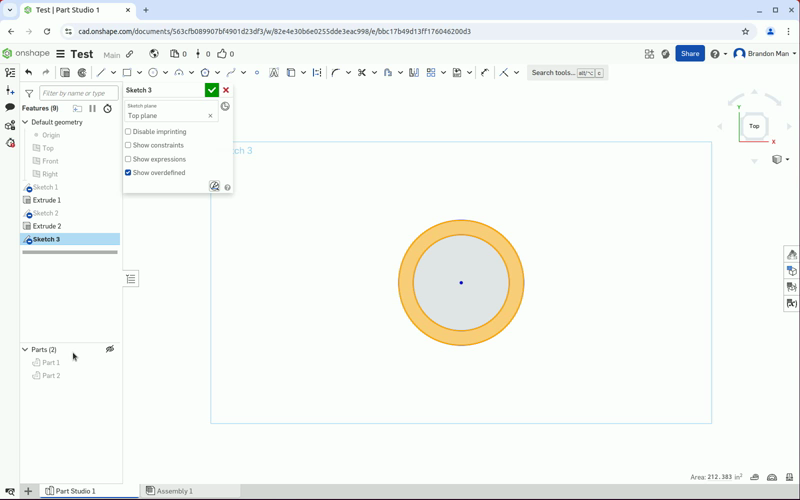
key(shift+e)
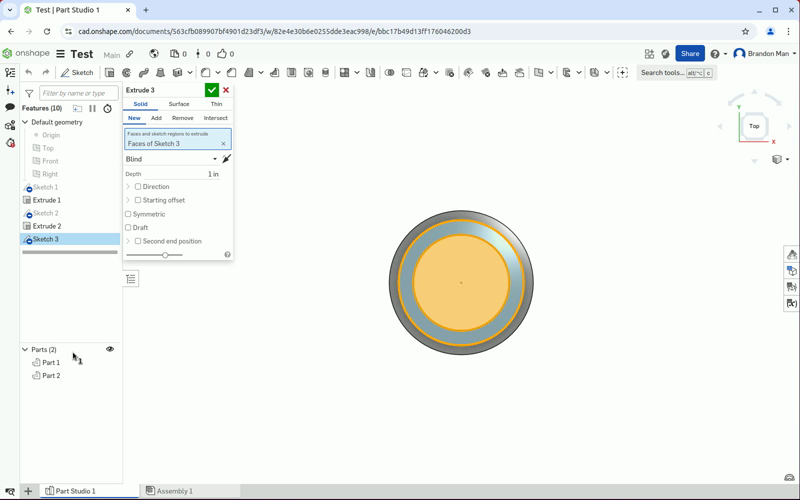
mouse_move(143, 106)
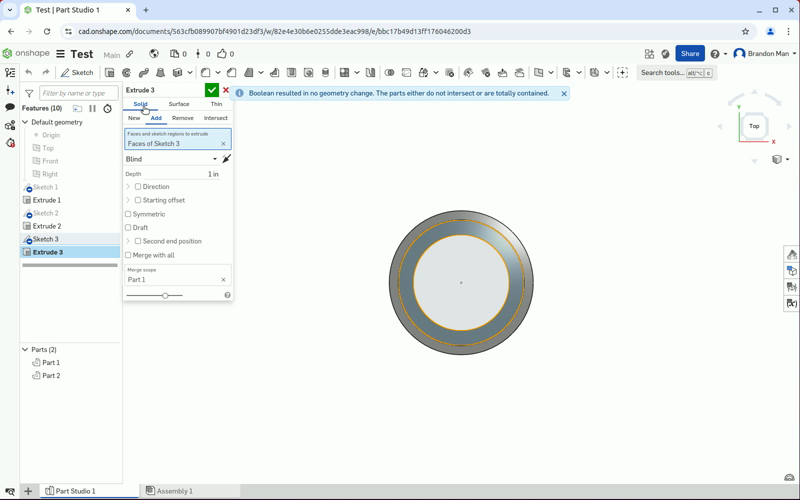
click(143, 106)
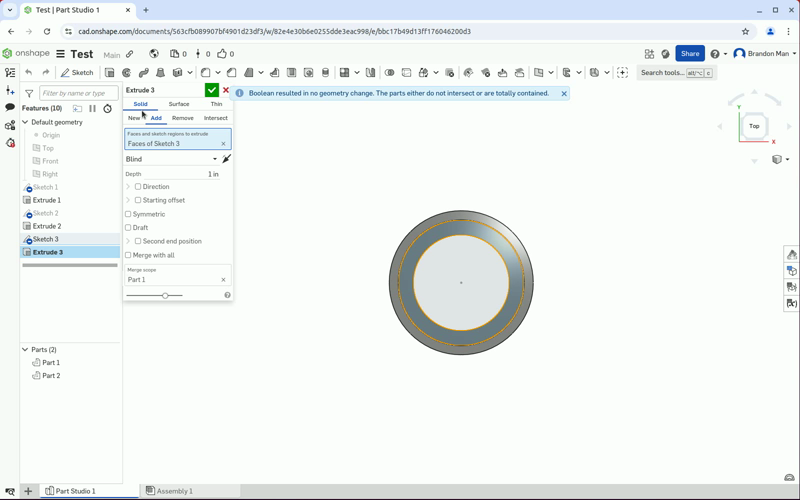
mouse_move(137, 120)
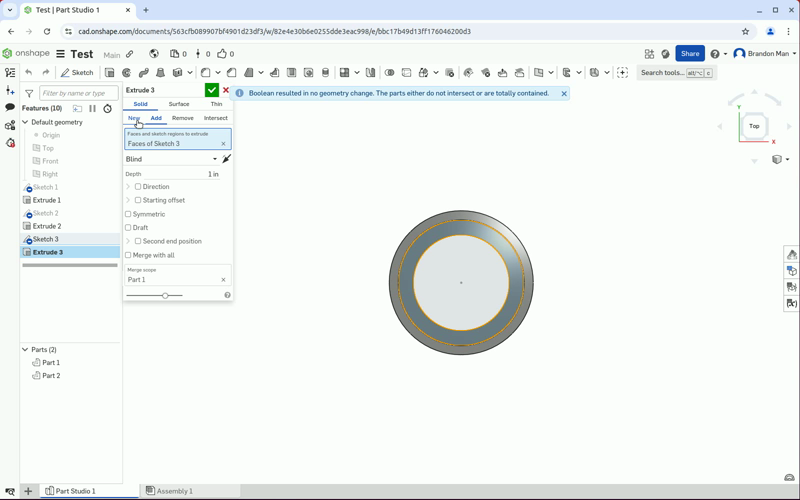
click(137, 120)
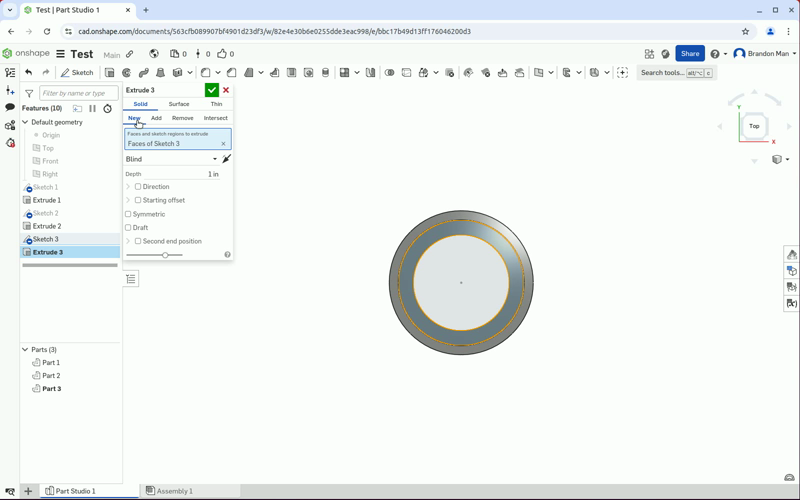
key(tab, 4)
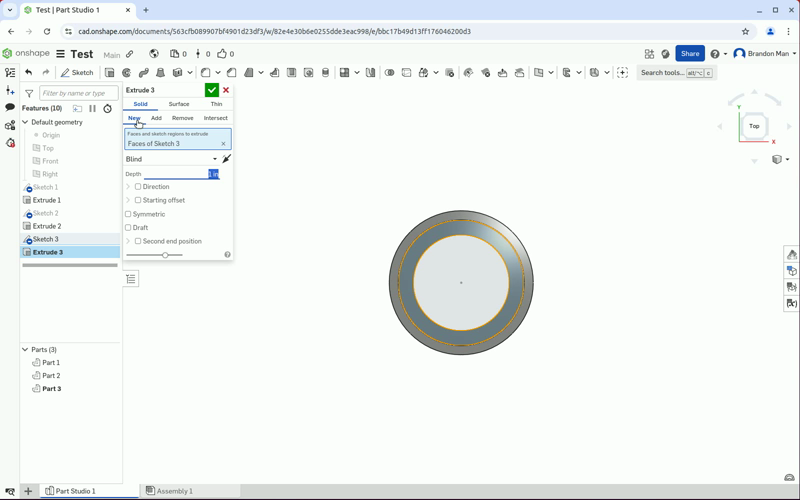
text(-23.108)
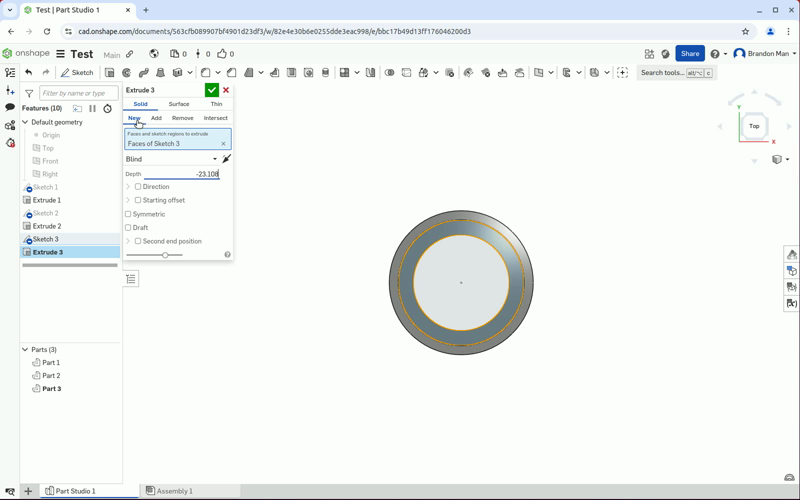
key(enter)
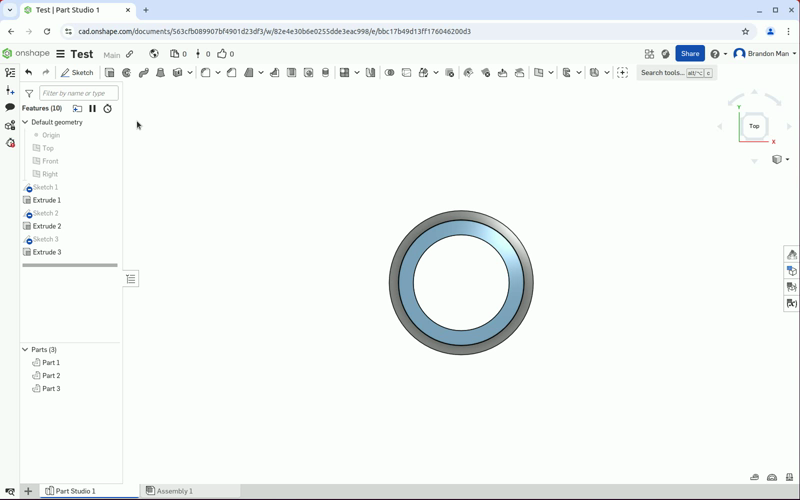
key(shift+h)
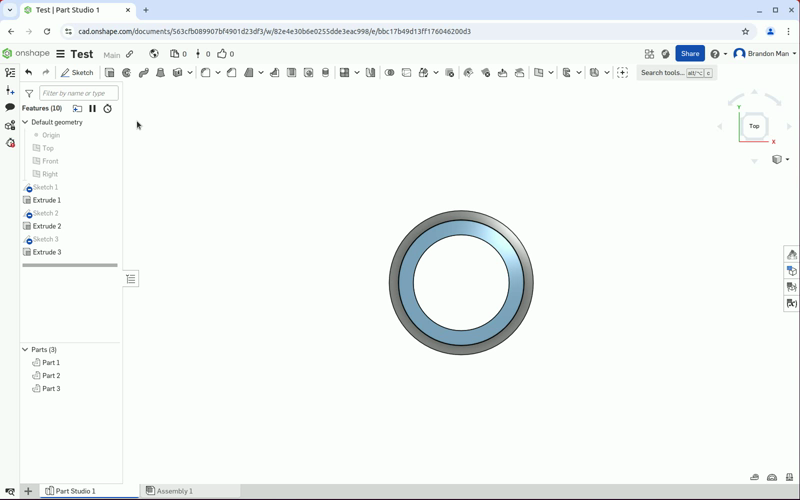
key(shift+h)
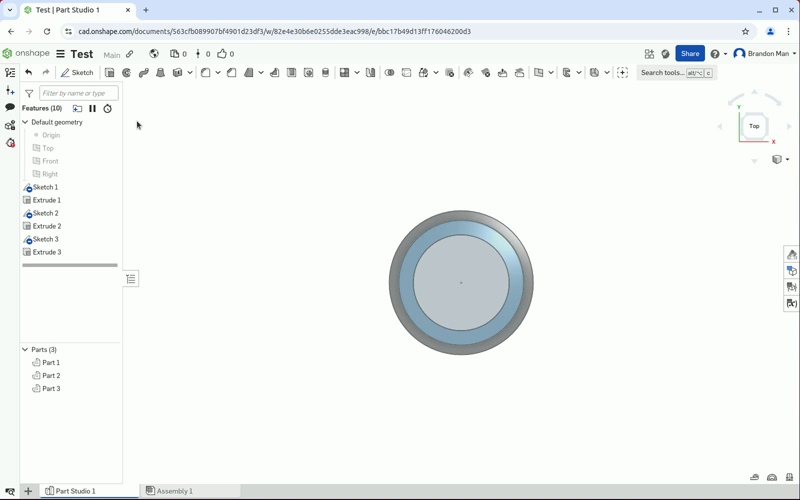
key(shift+7)
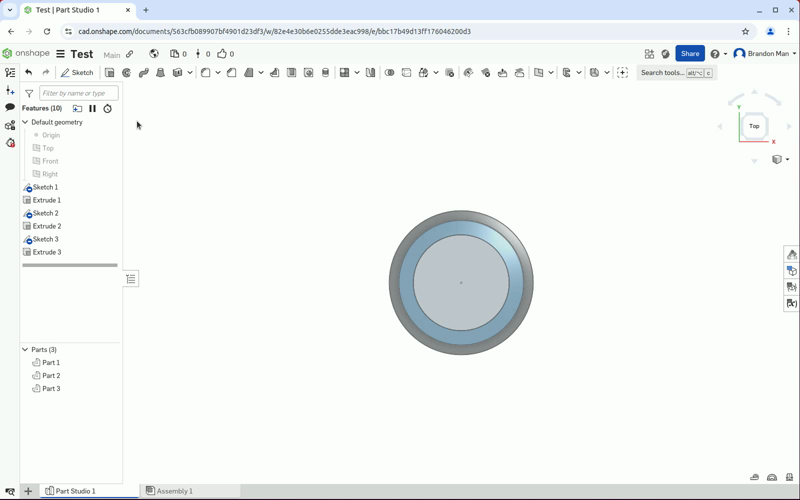
key(up, 3)
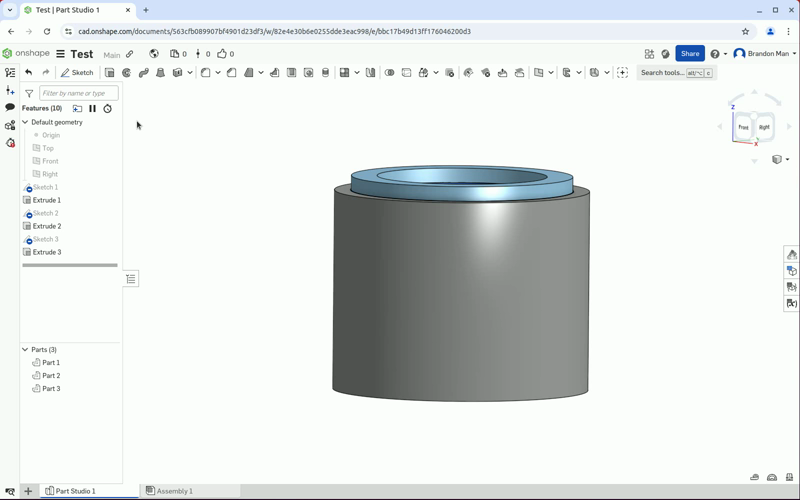
key(left, 3)
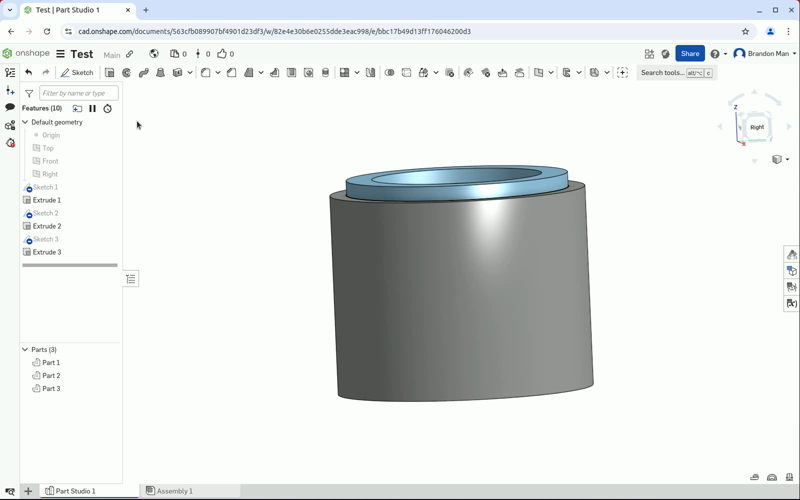
key(right, 3)
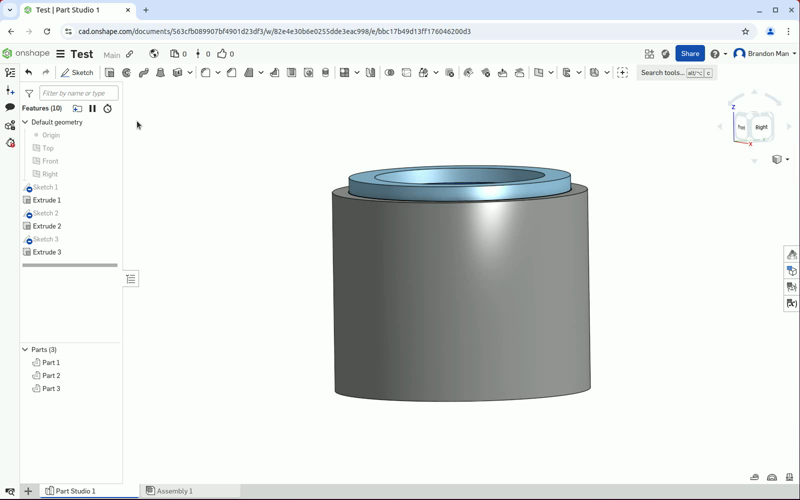
key(down, 3)
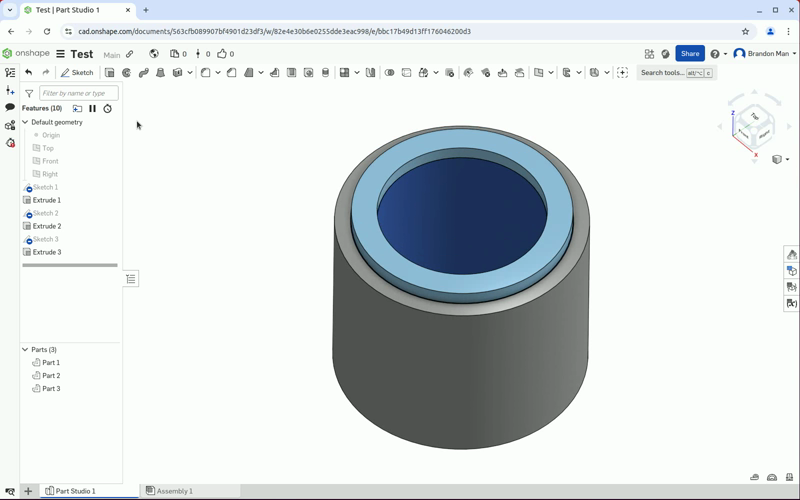
mouse_move(73, 189)
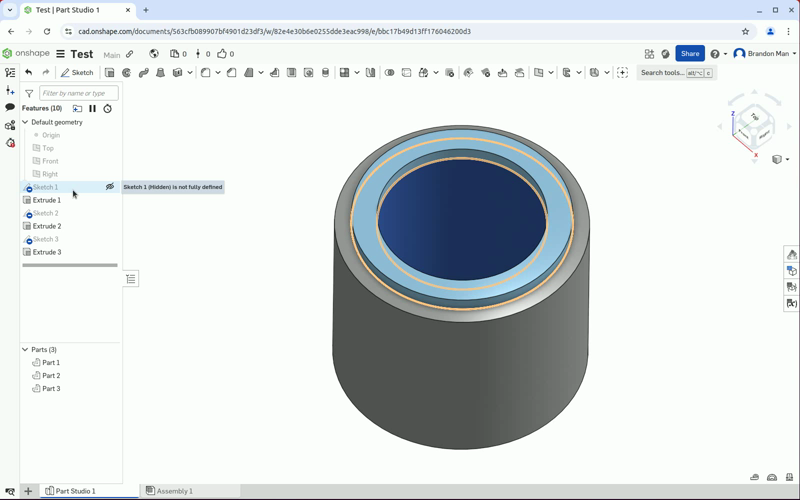
click(73, 189)